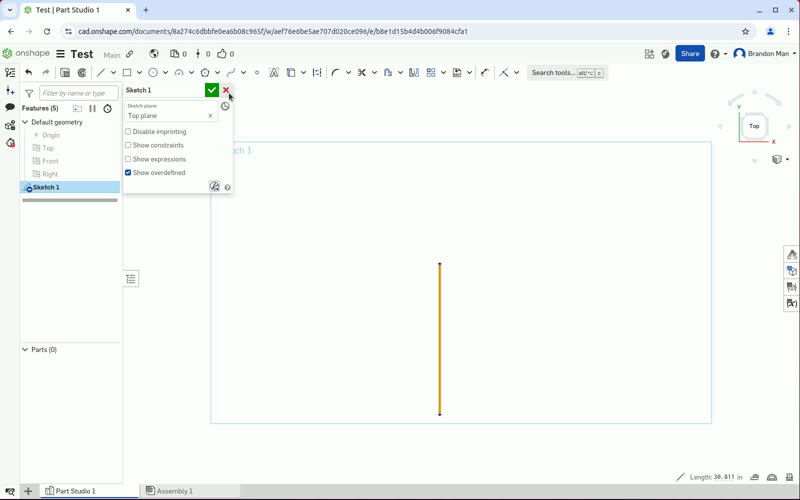
key(shift+h)
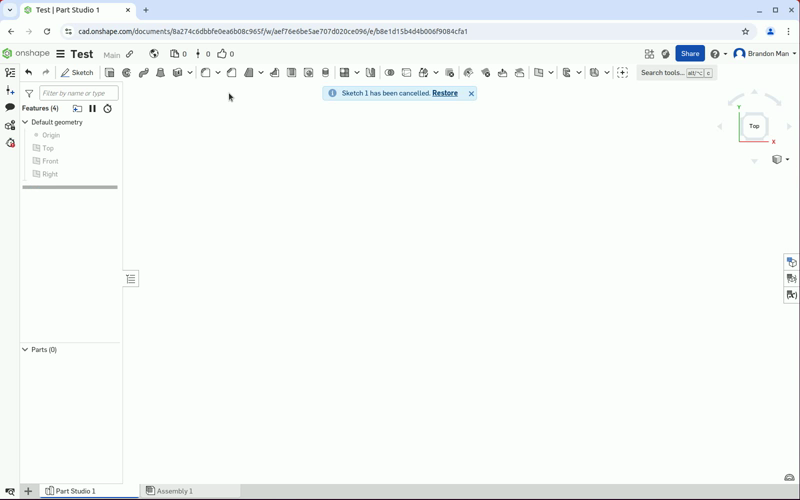
mouse_move(73, 352)
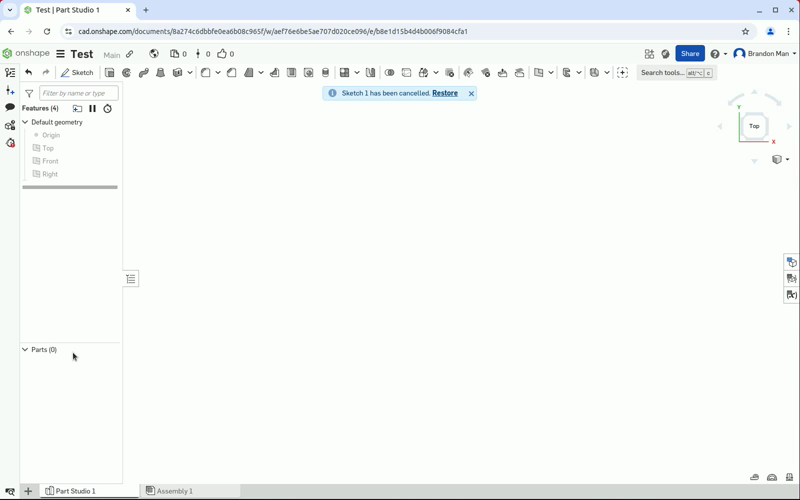
key(y)
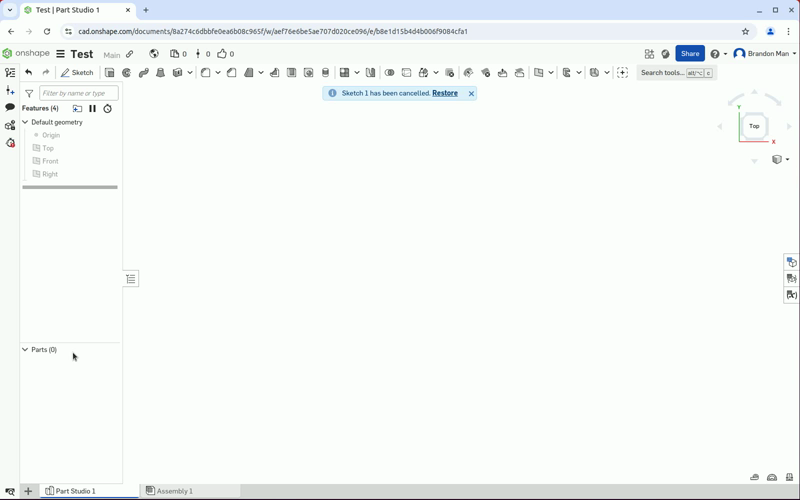
key(shift+p)
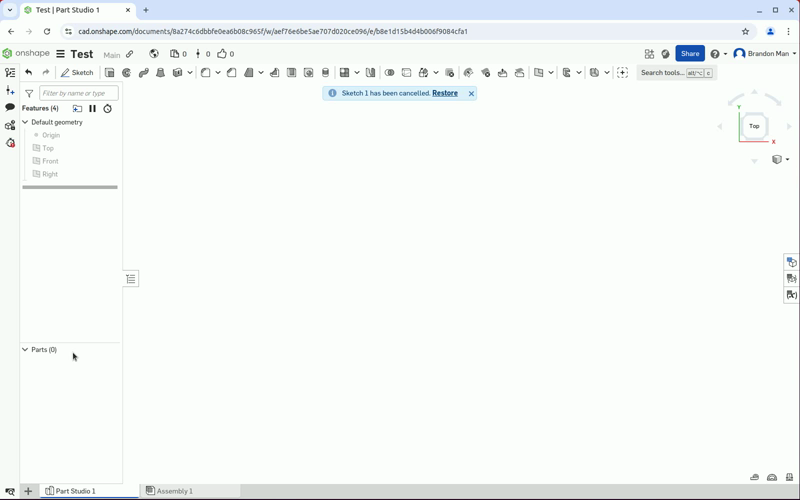
key(space)
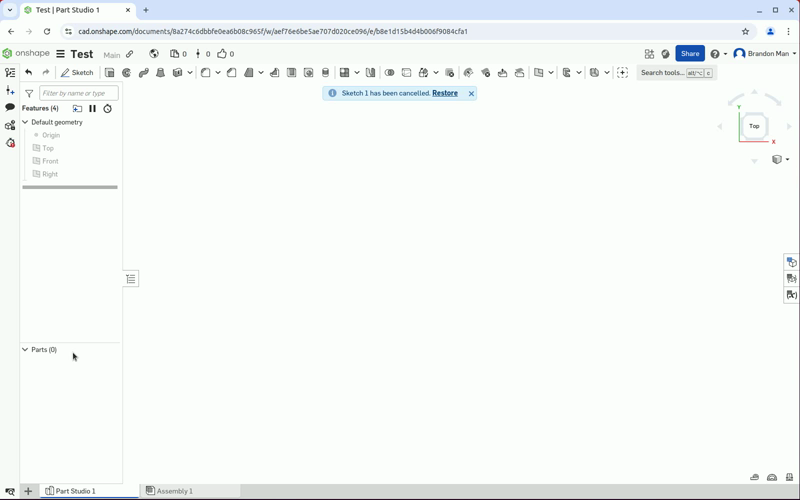
key_down(shift)
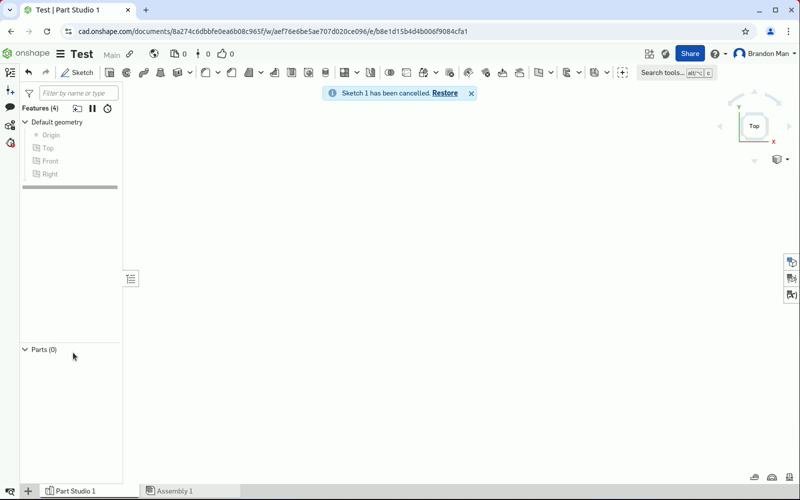
key(up)
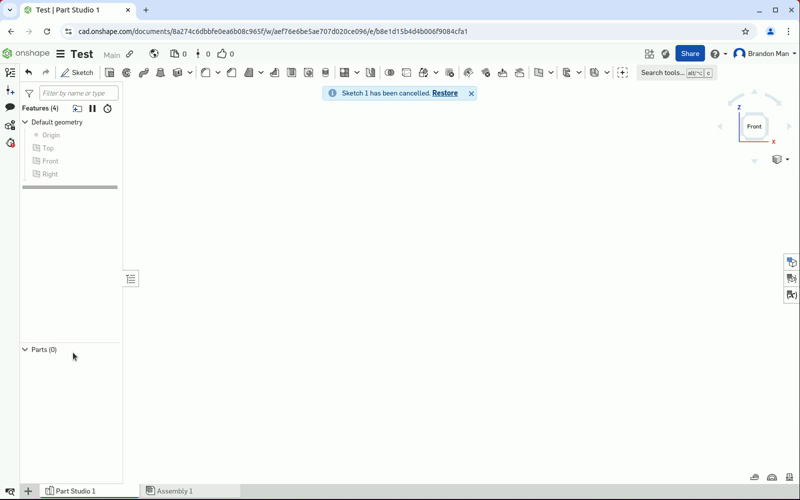
key_up(shift)
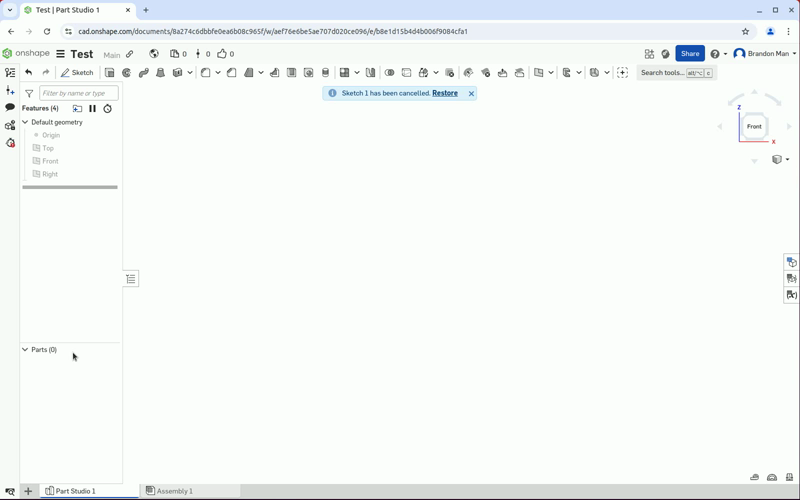
mouse_move(73, 352)
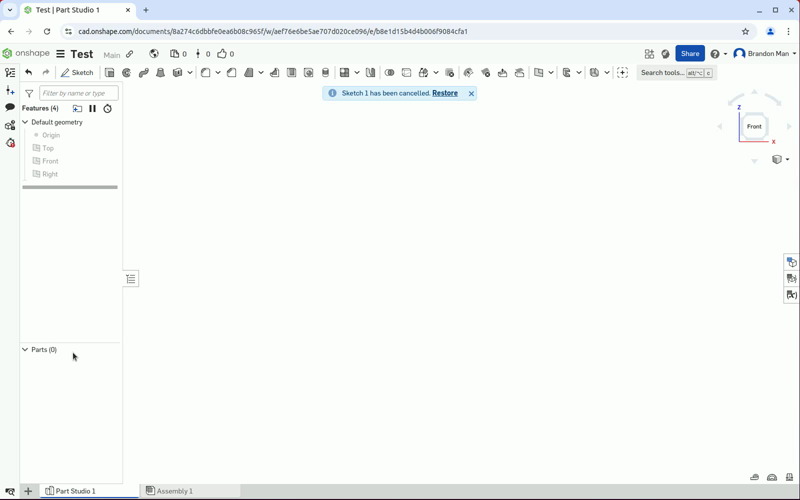
key(shift+y)
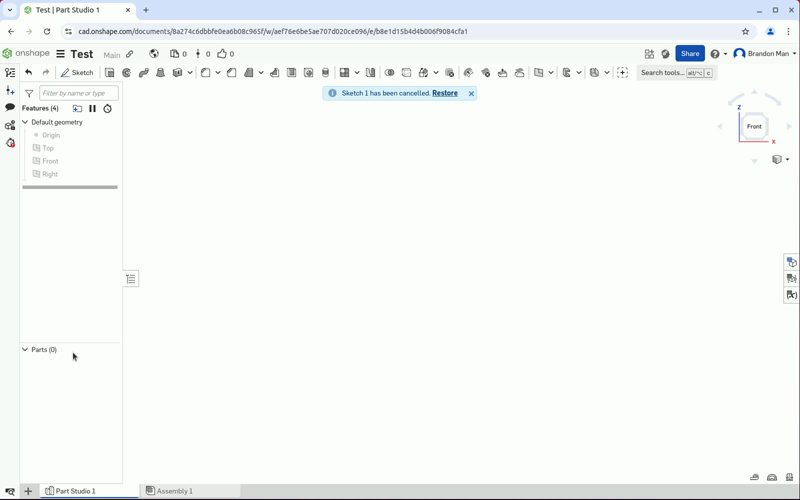
key(shift+s)
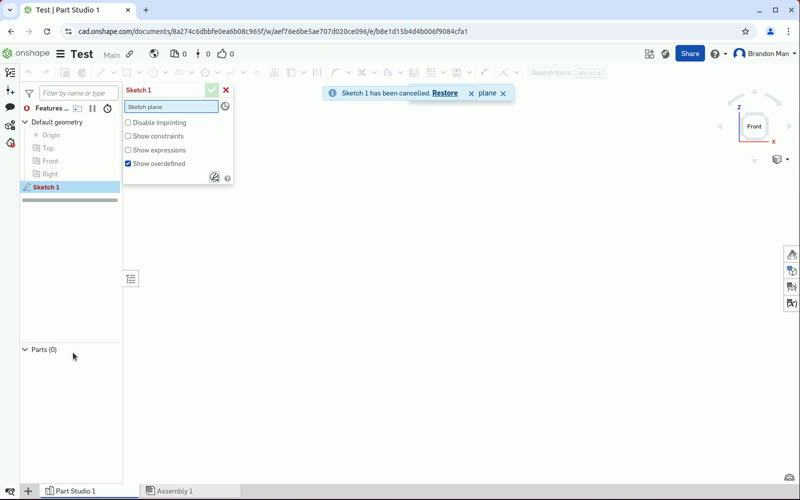
mouse_move(73, 163)
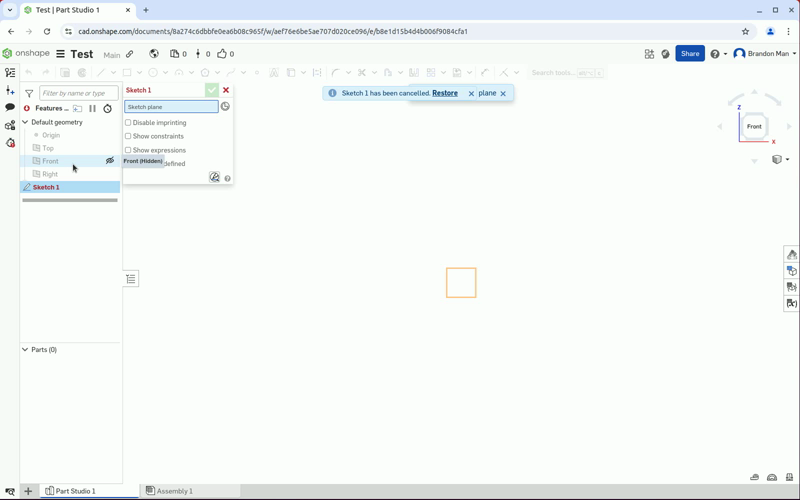
click(73, 163)
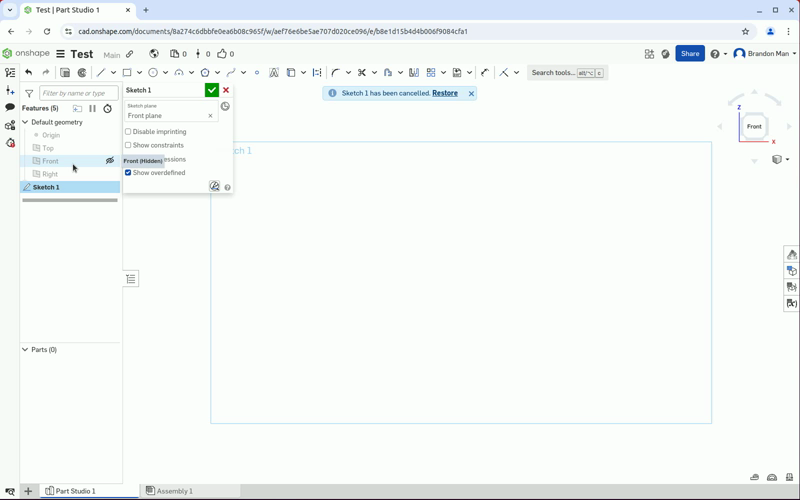
mouse_move(73, 352)
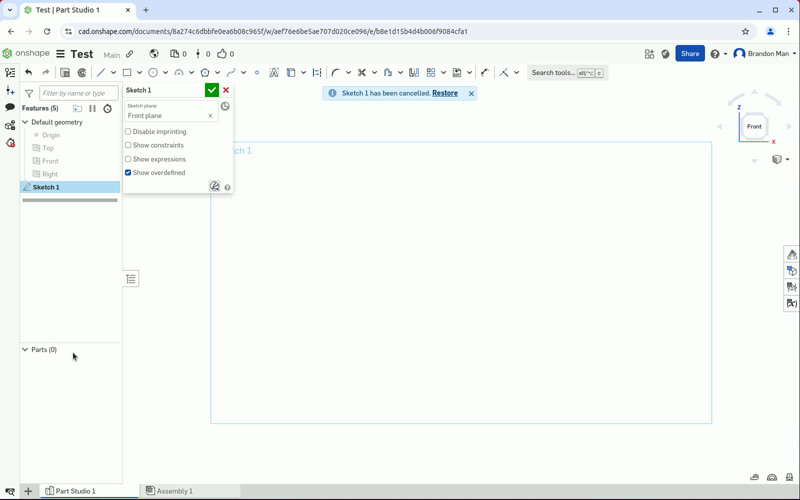
key(y)
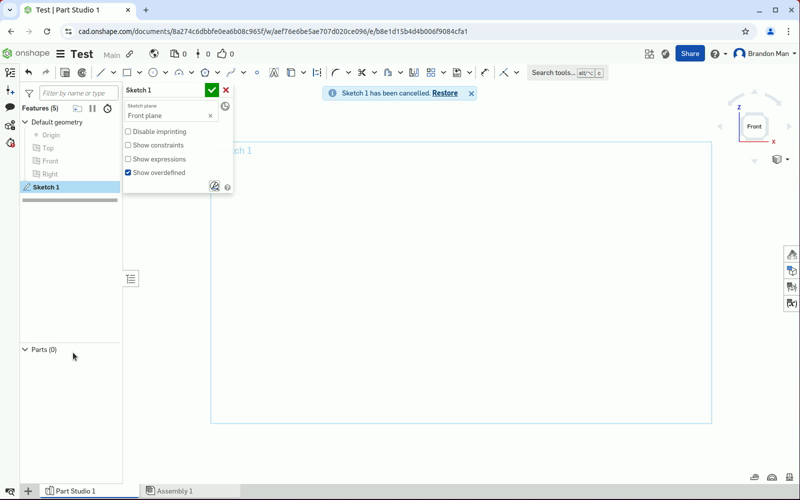
key(c)
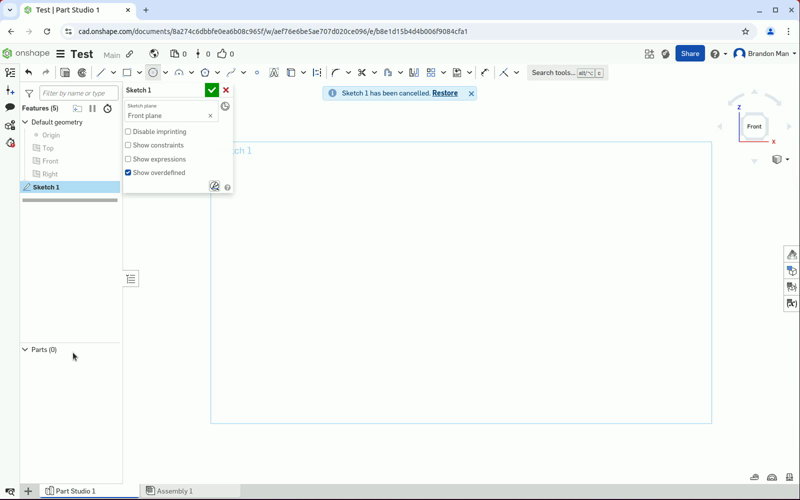
key_down(shift)
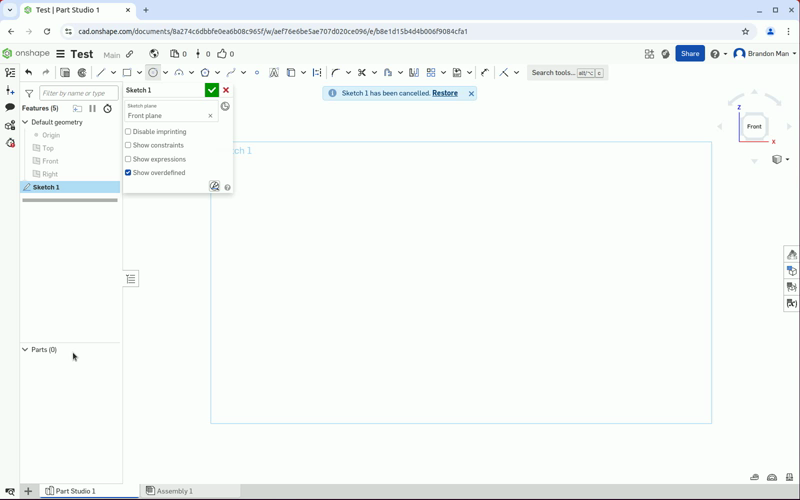
mouse_move(461, 282)
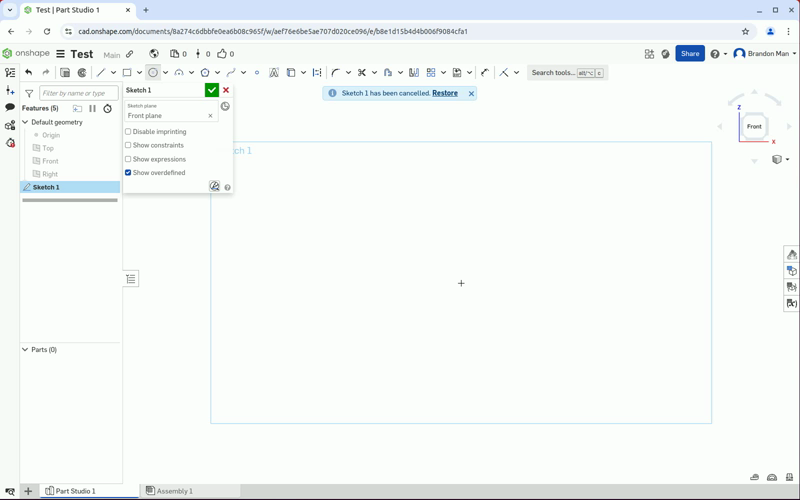
click(461, 282)
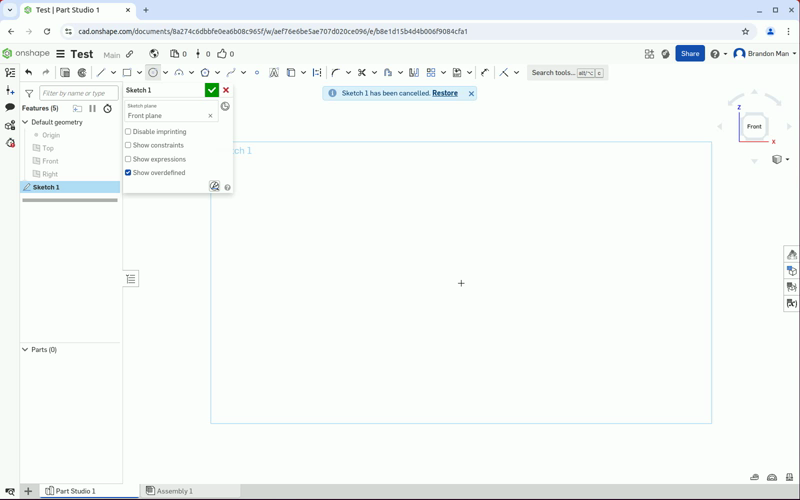
key_up(shift)
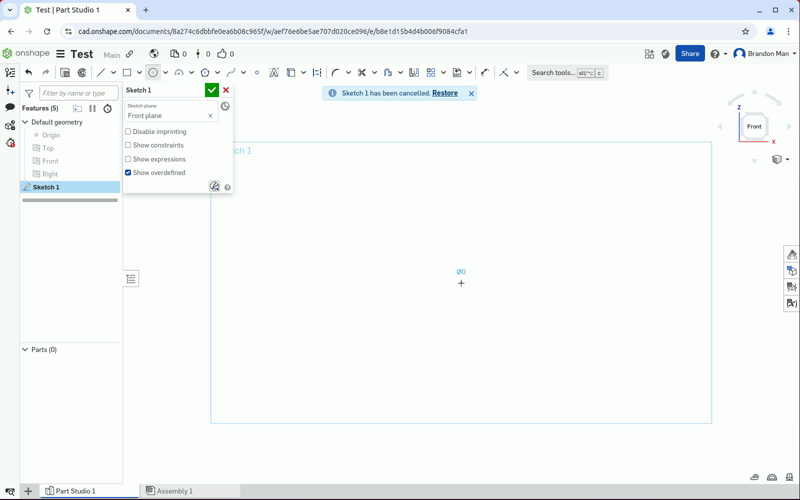
mouse_move(566, 282)
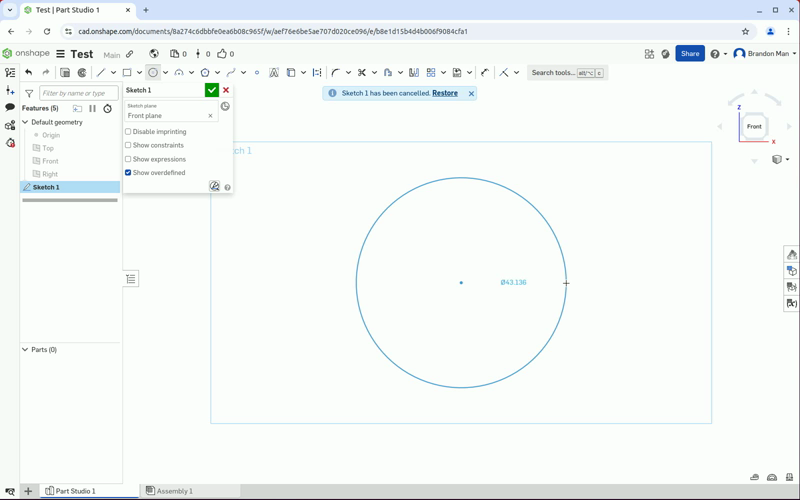
click(566, 282)
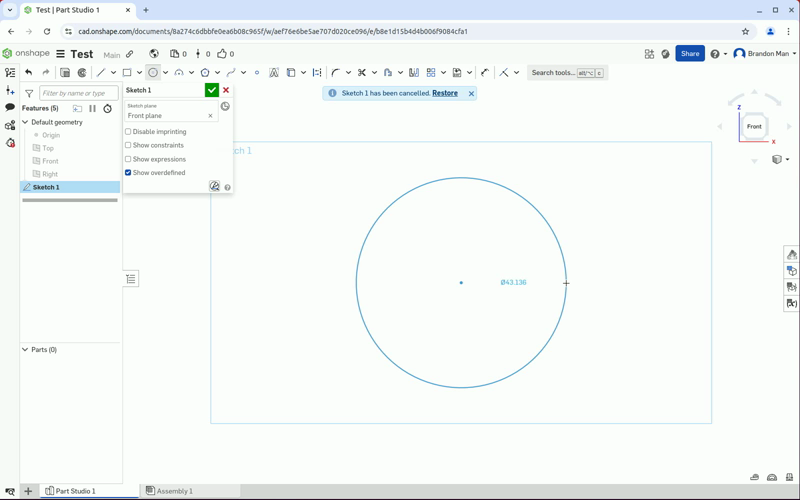
key(esc)
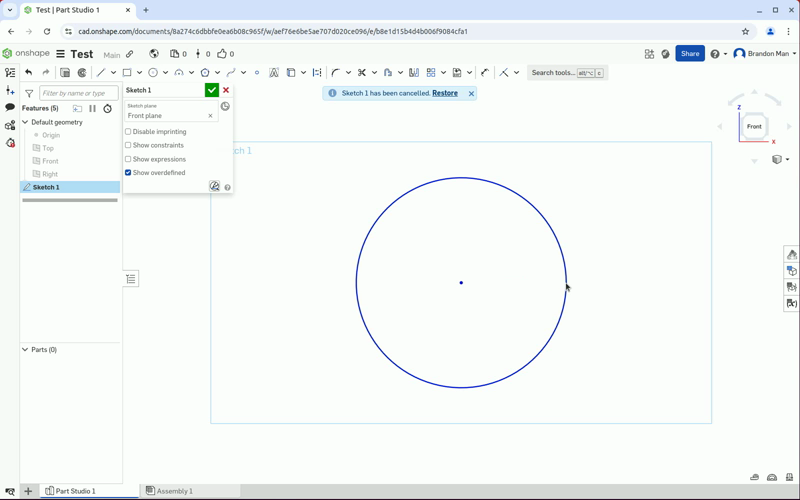
mouse_move(454, 310)
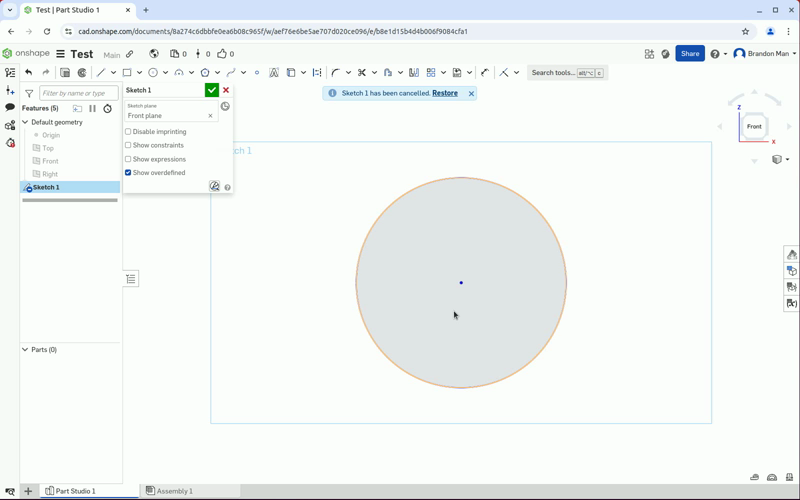
click(454, 310)
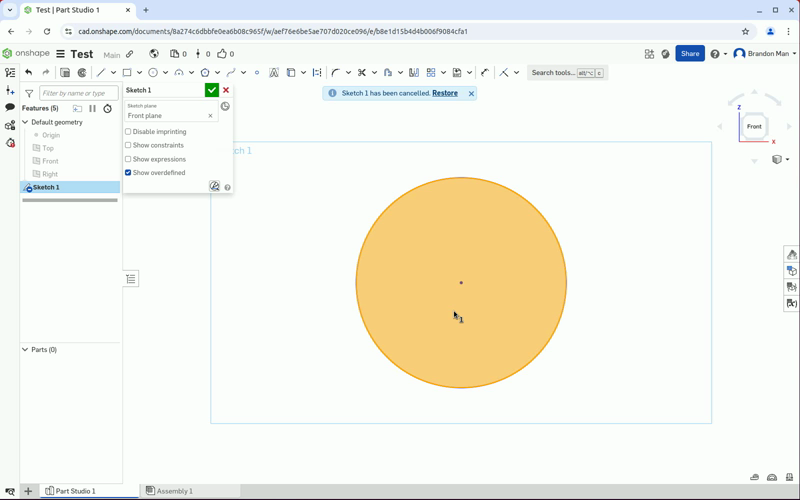
mouse_move(73, 352)
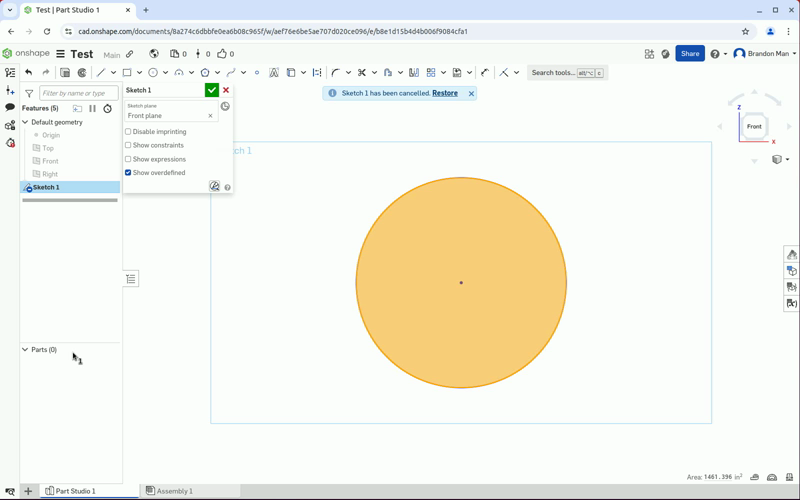
key(shift+y)
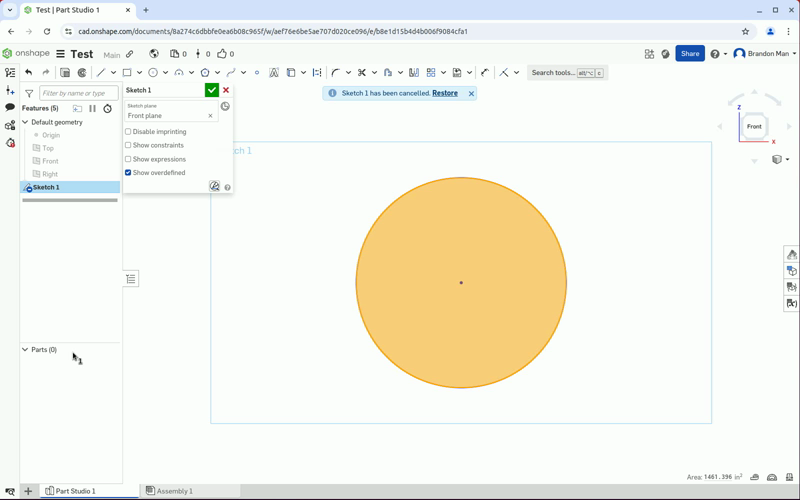
key(shift+e)
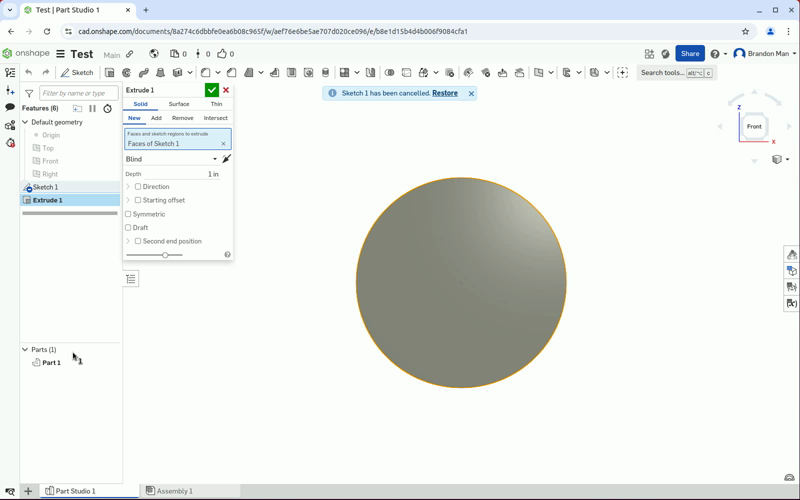
mouse_move(143, 106)
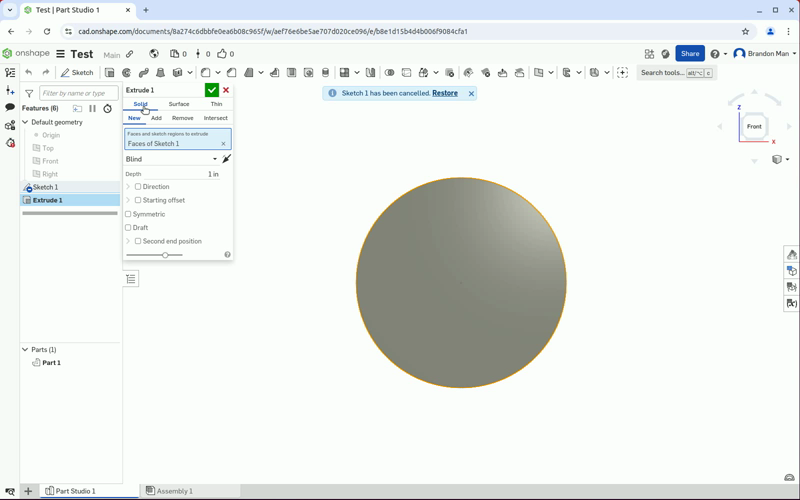
click(143, 106)
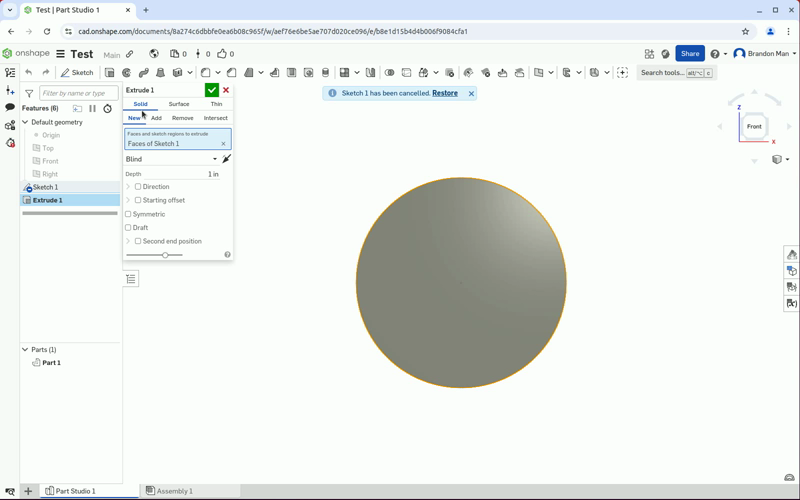
mouse_move(137, 120)
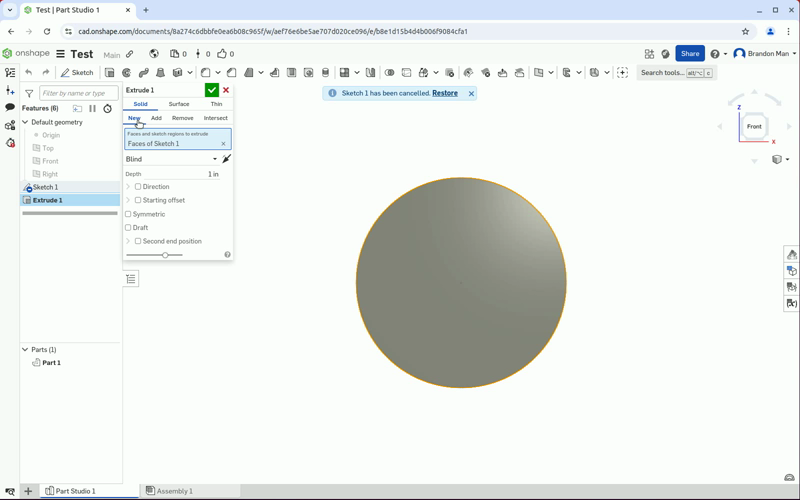
click(137, 120)
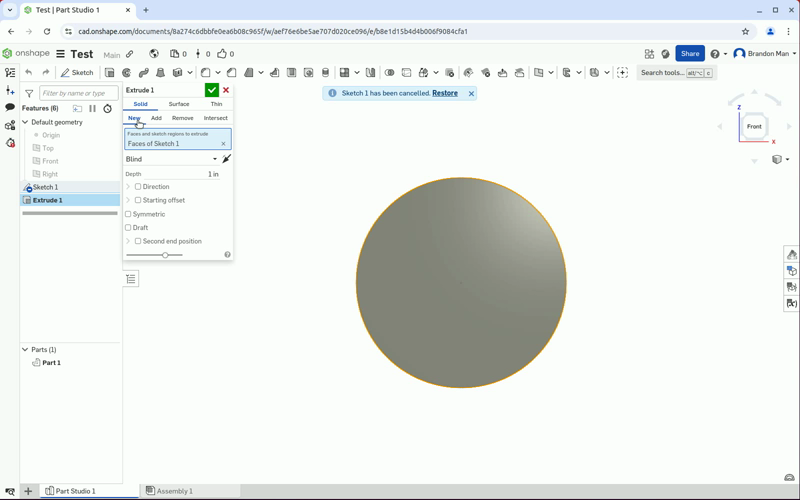
key(tab, 4)
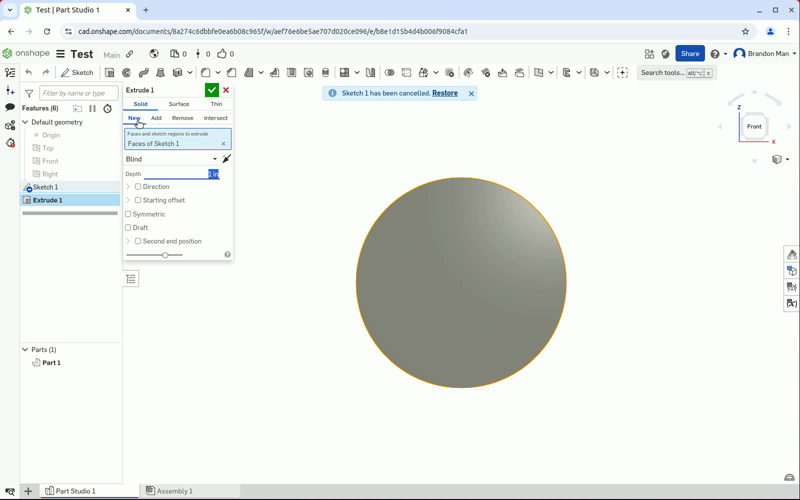
text(23.108)
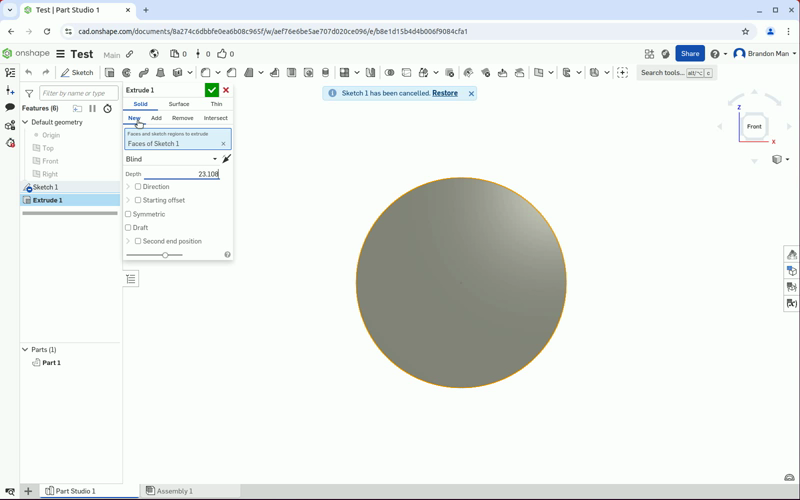
key(enter)
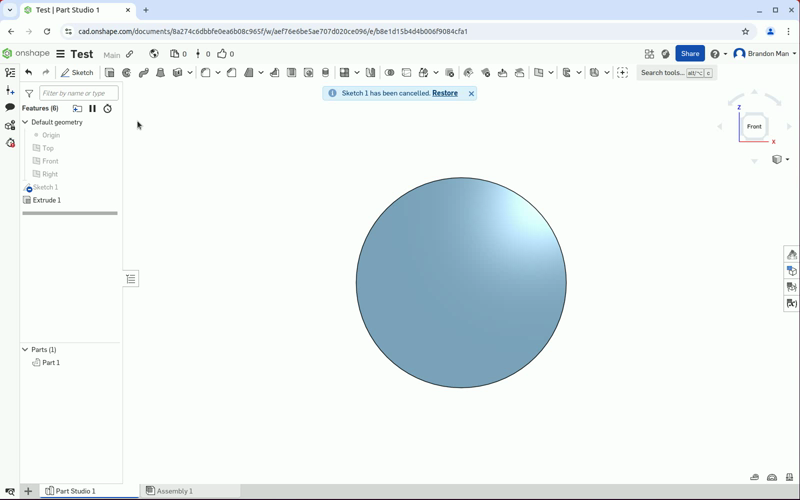
key(shift+h)
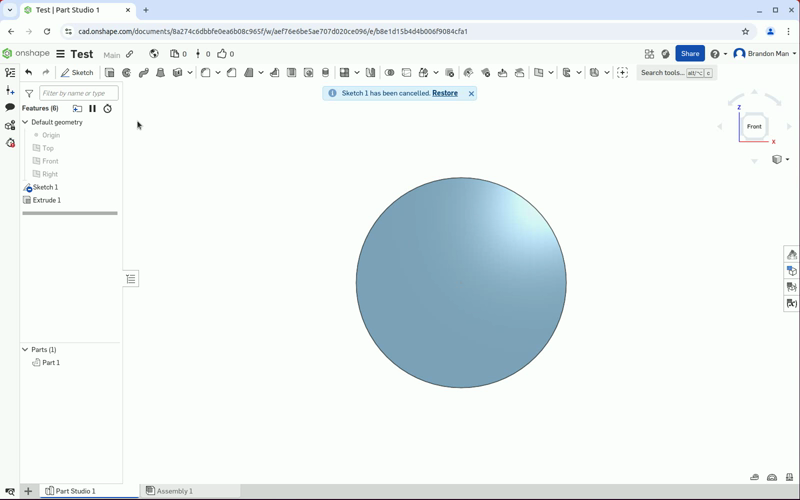
key(shift+h)
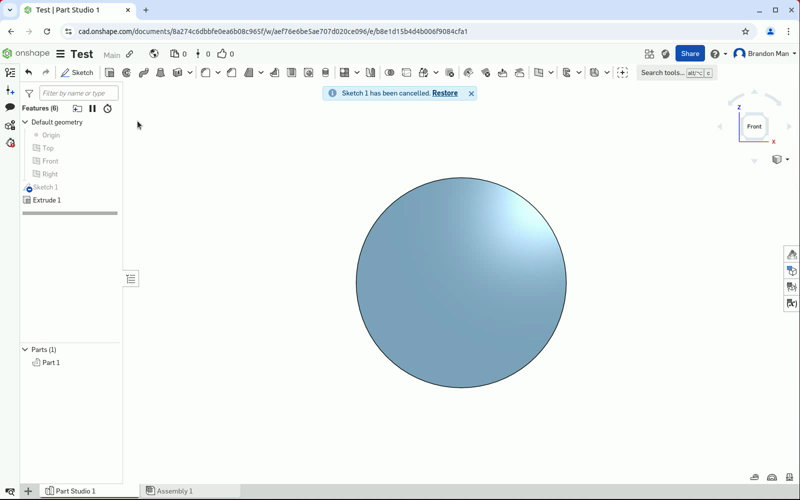
mouse_move(73, 189)
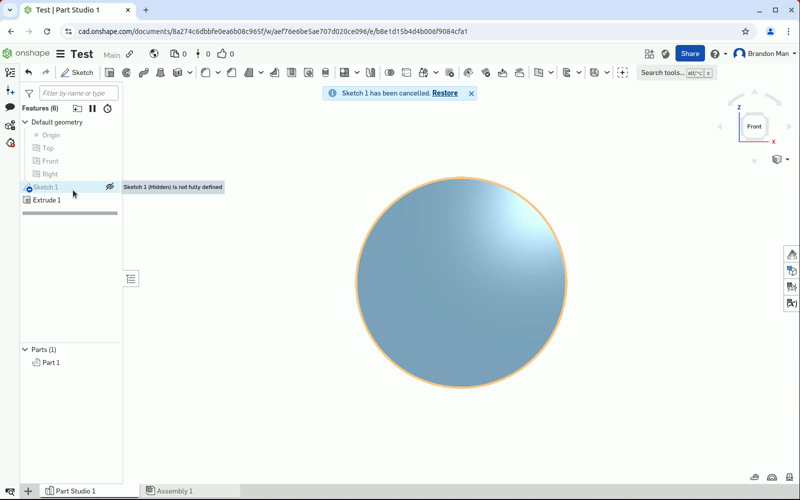
click(73, 189)
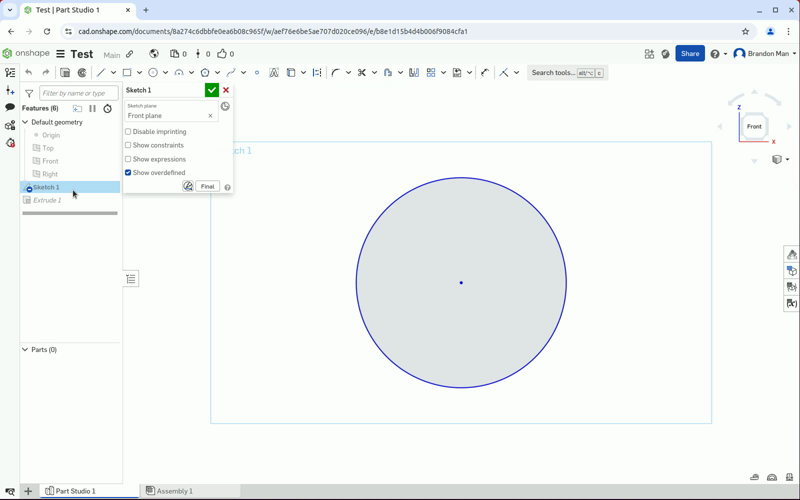
mouse_move(229, 92)
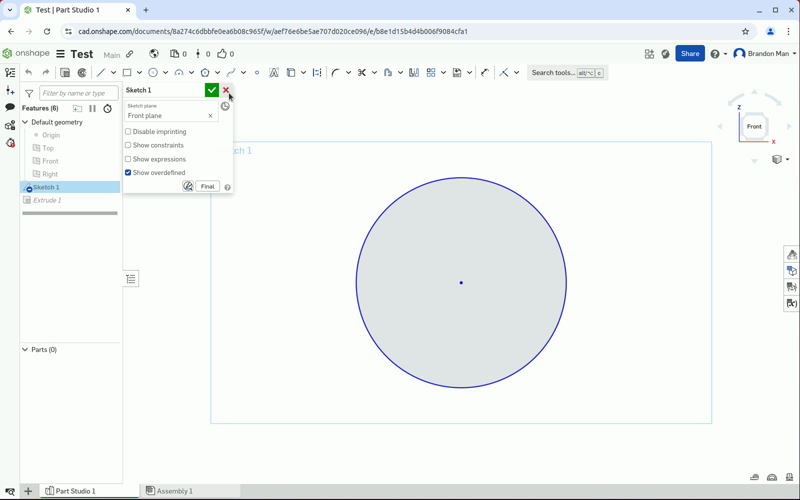
click(229, 92)
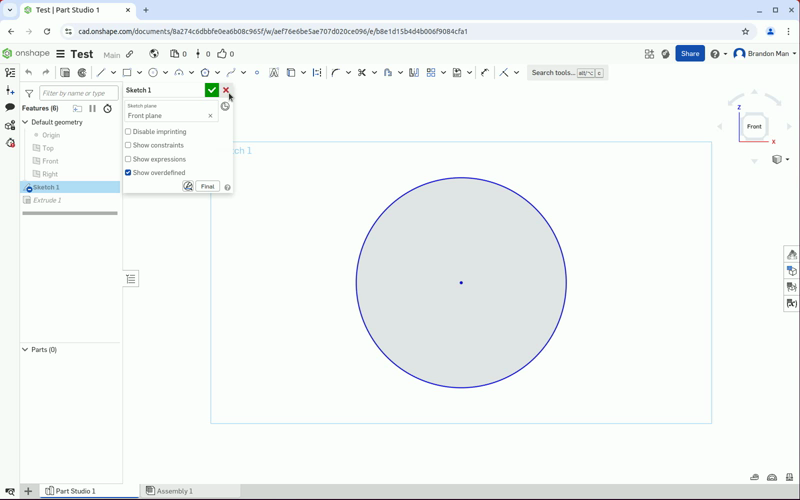
key(shift+s)
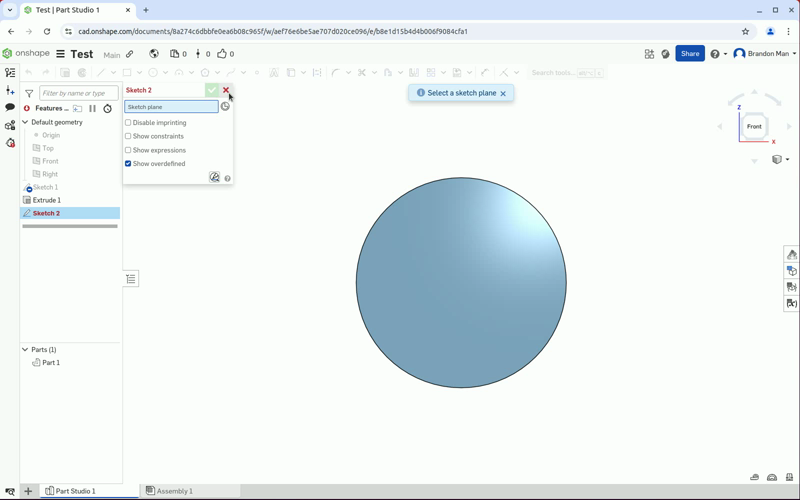
mouse_move(73, 163)
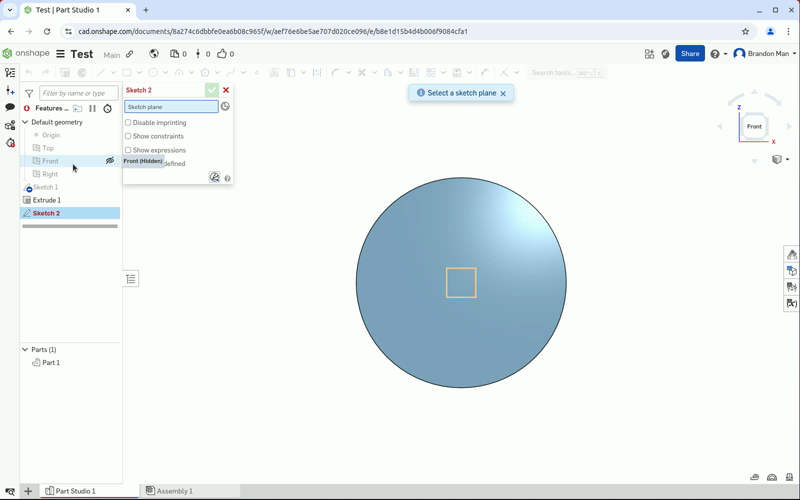
click(73, 163)
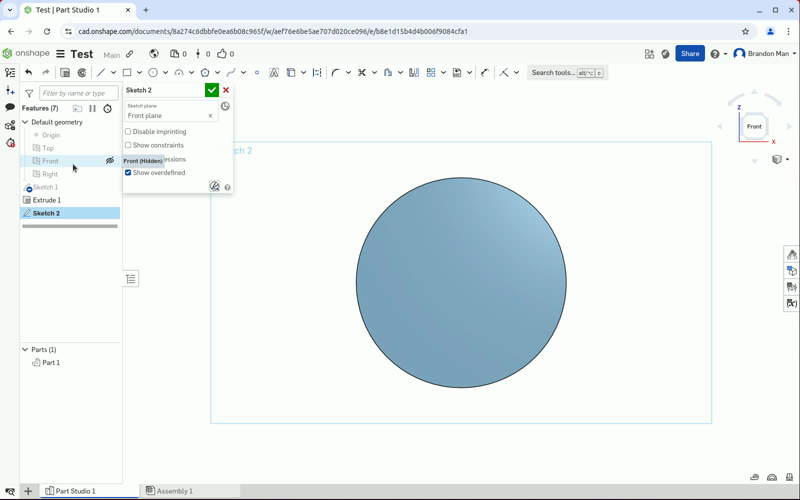
mouse_move(73, 352)
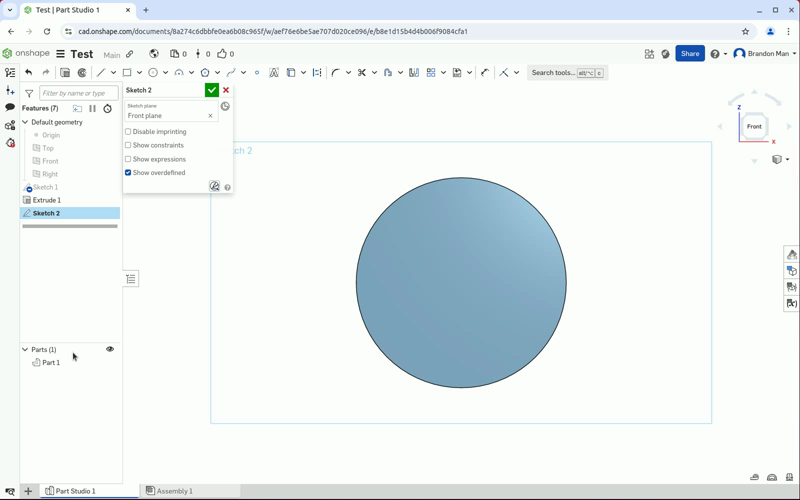
key(y)
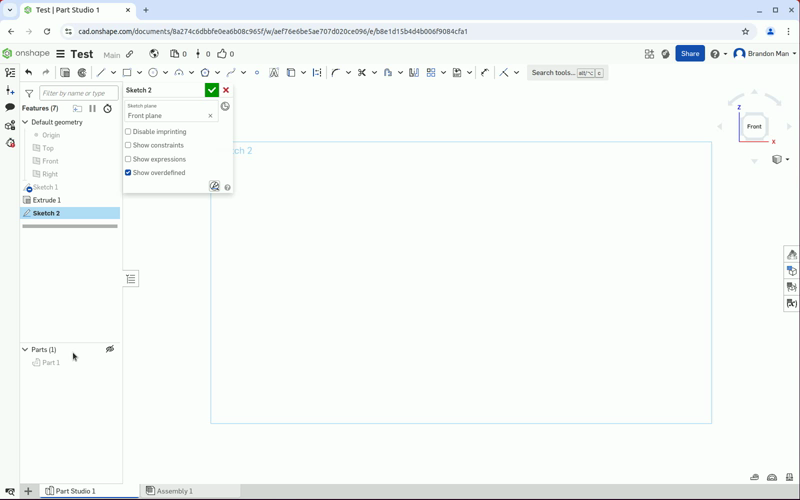
key(c)
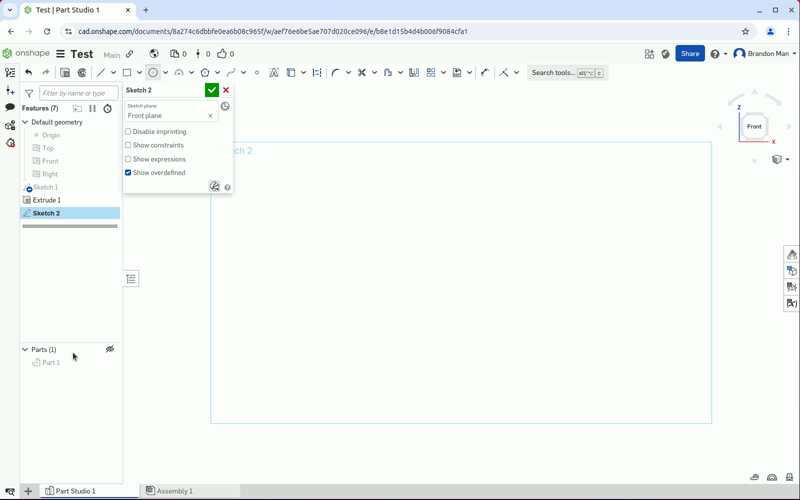
key_down(shift)
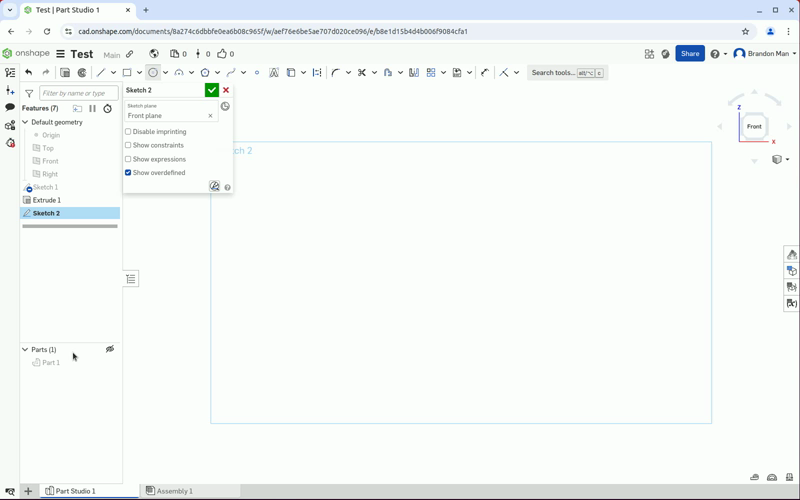
mouse_move(461, 282)
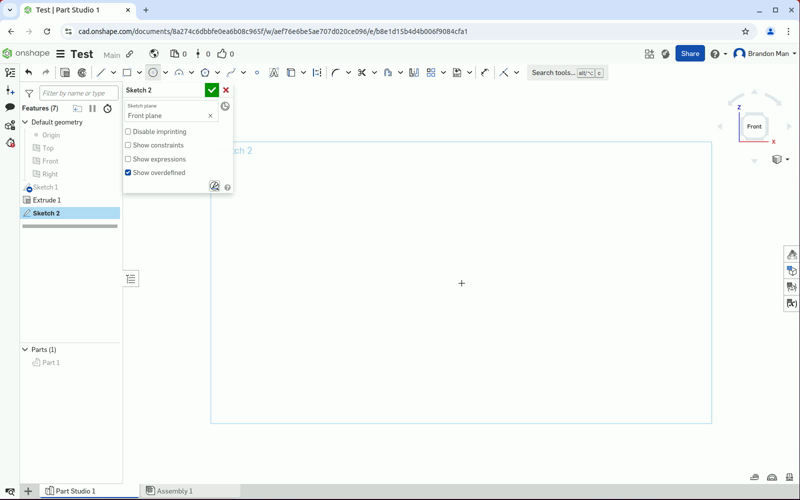
click(461, 282)
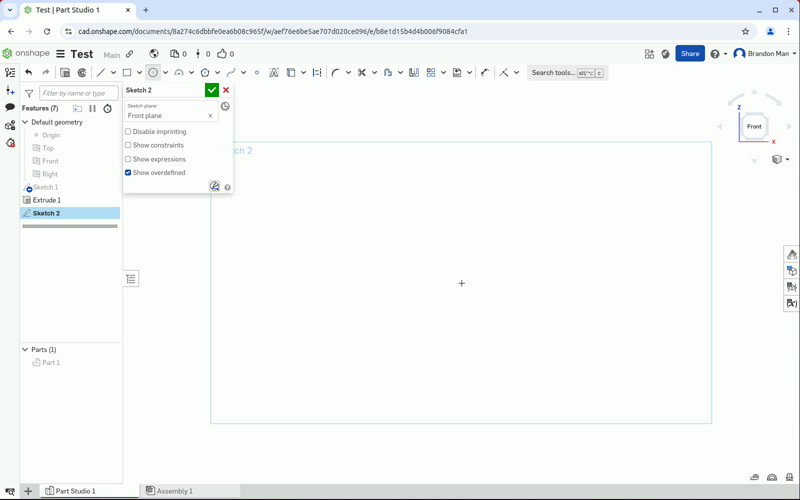
key_up(shift)
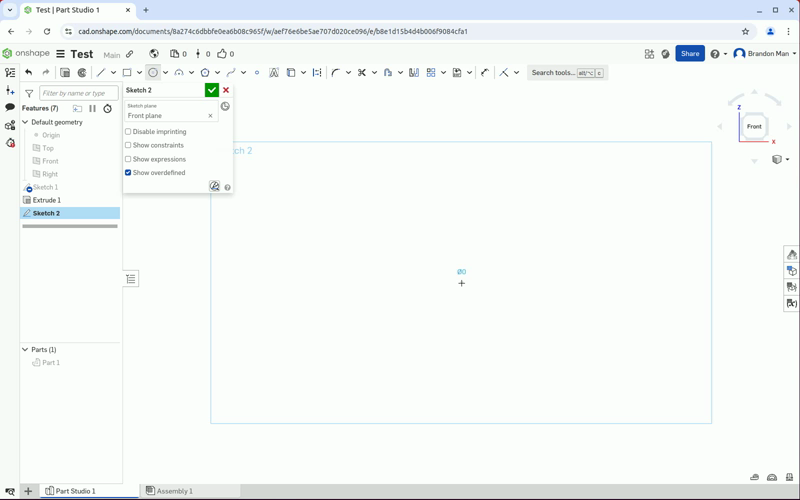
mouse_move(549, 282)
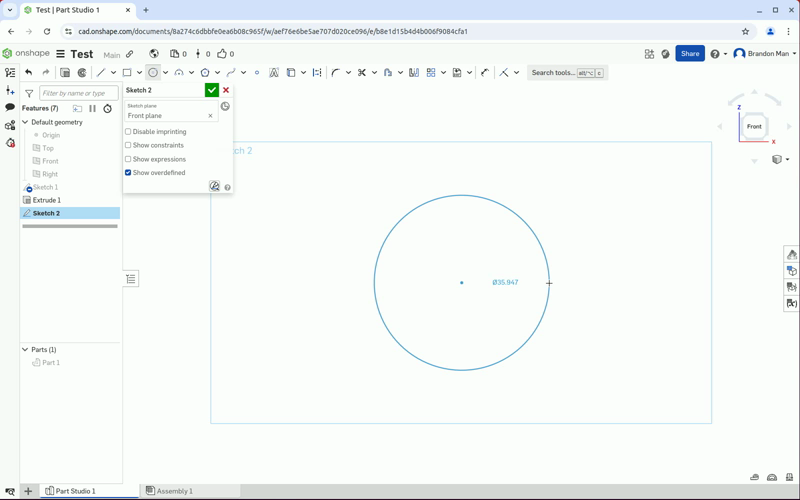
click(549, 282)
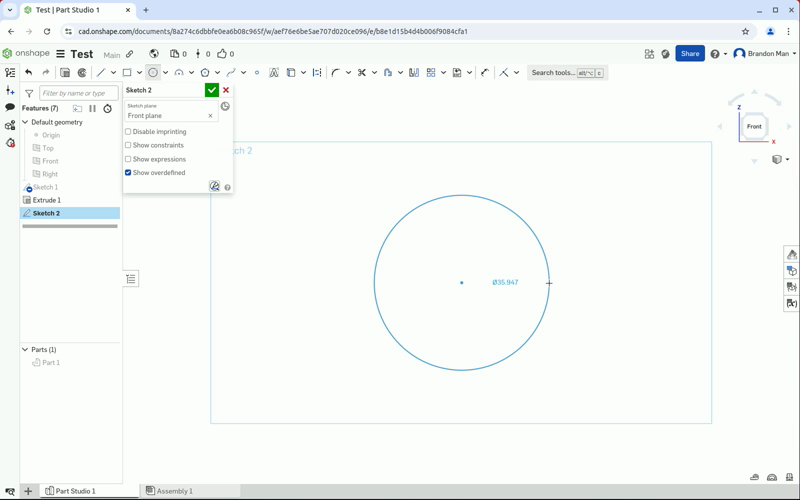
key(esc)
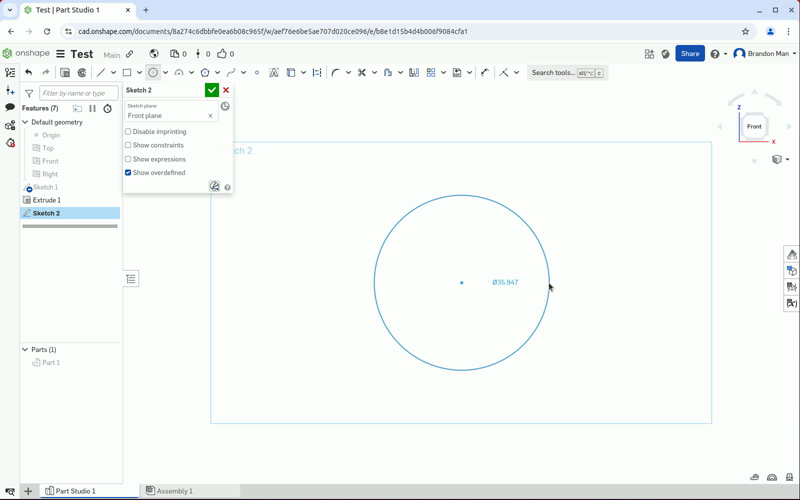
mouse_move(468, 322)
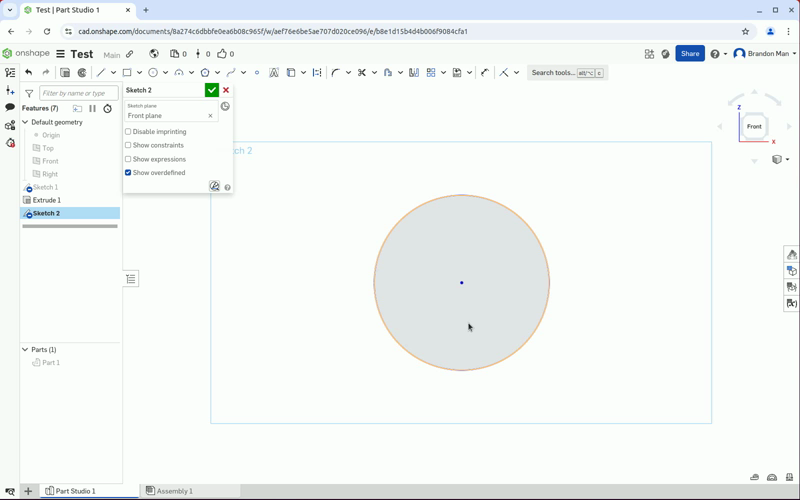
click(468, 322)
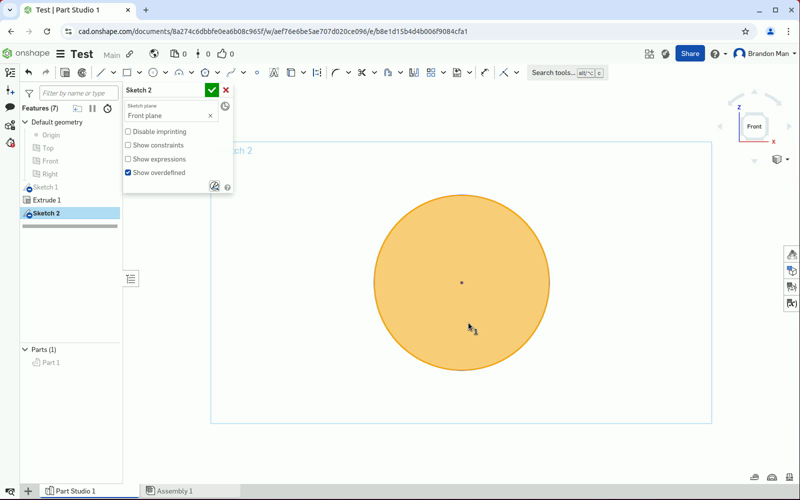
mouse_move(73, 352)
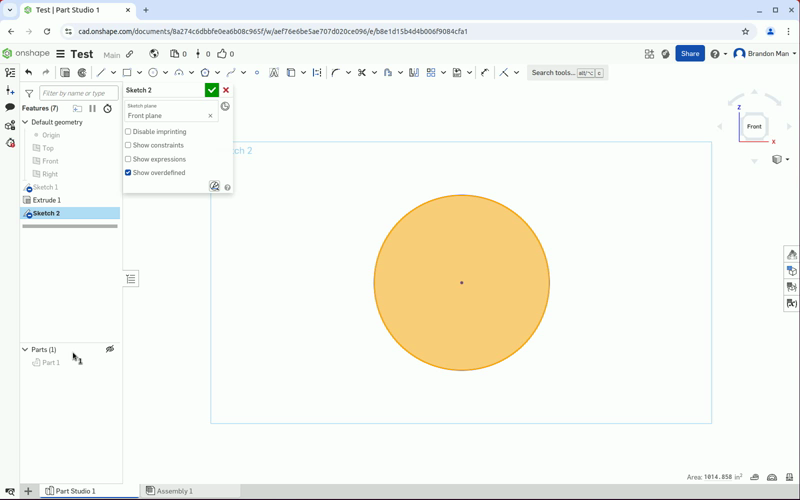
key(shift+y)
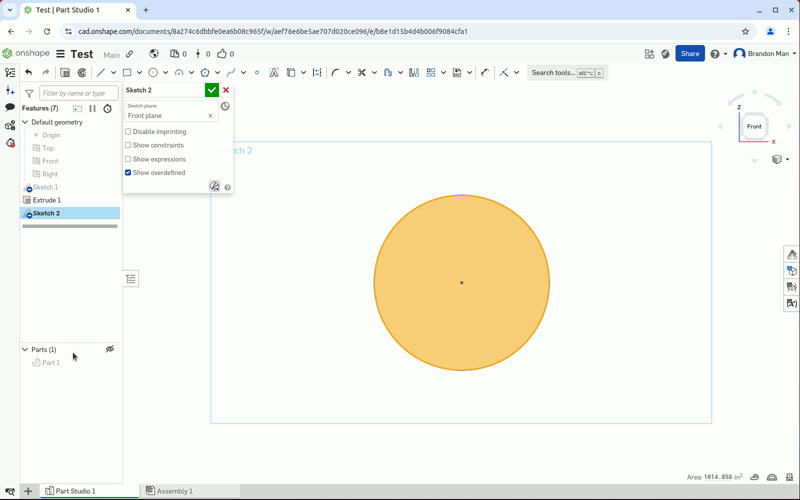
key(shift+e)
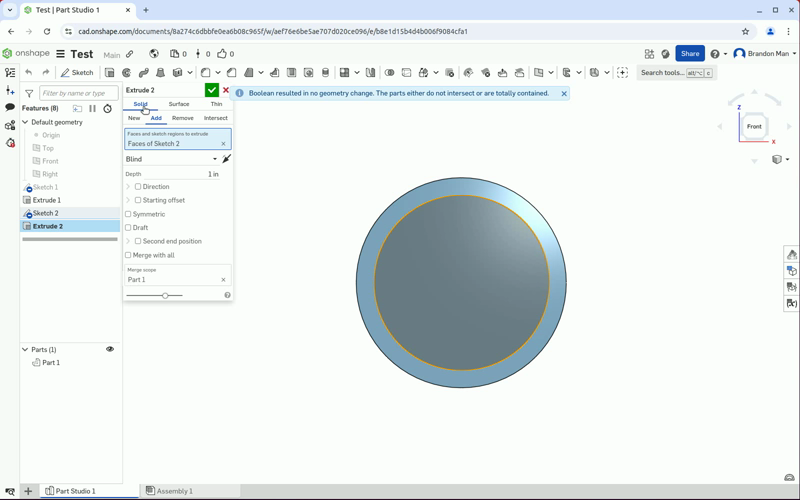
mouse_move(143, 106)
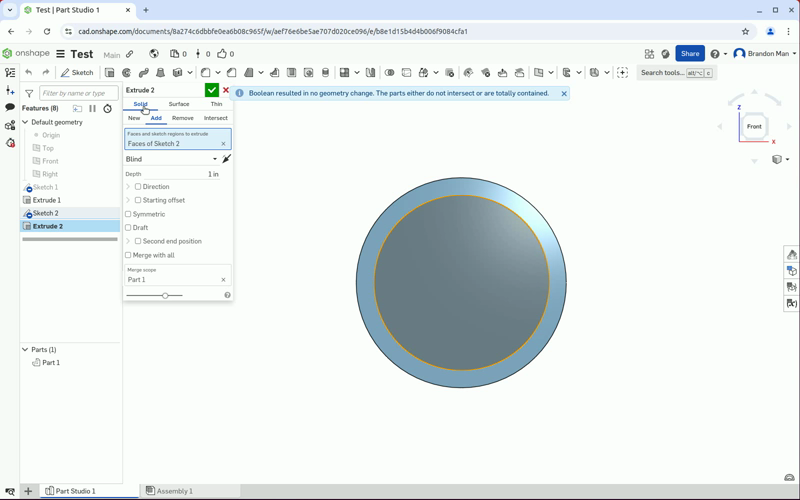
click(143, 106)
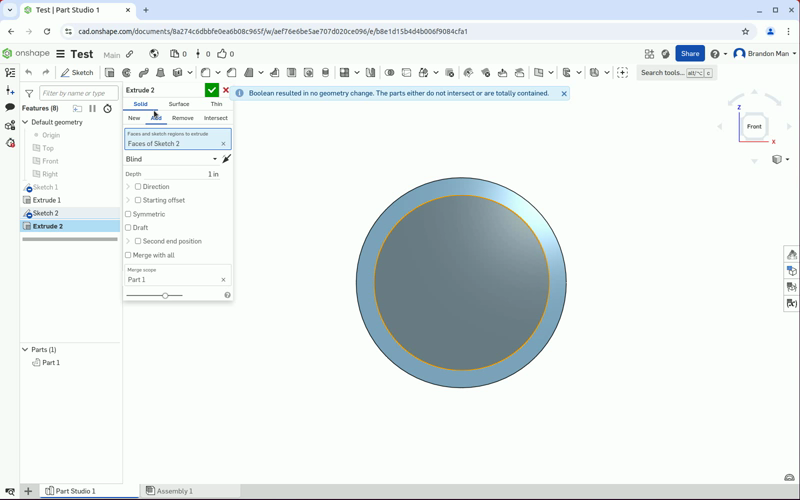
mouse_move(186, 120)
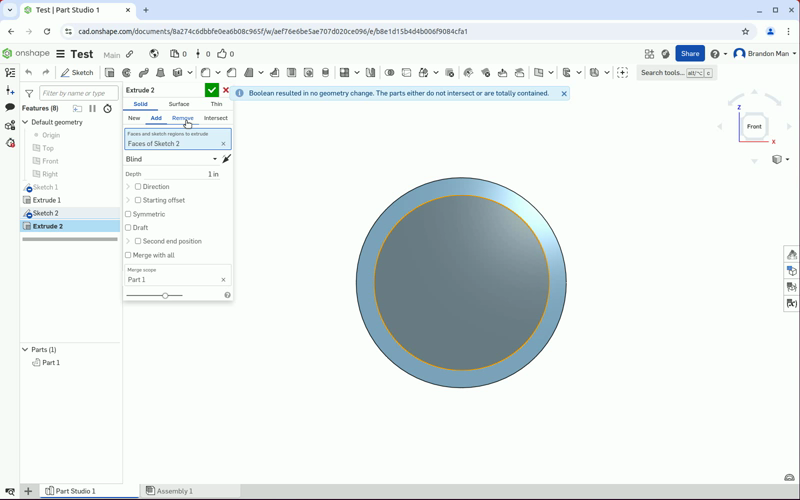
click(186, 120)
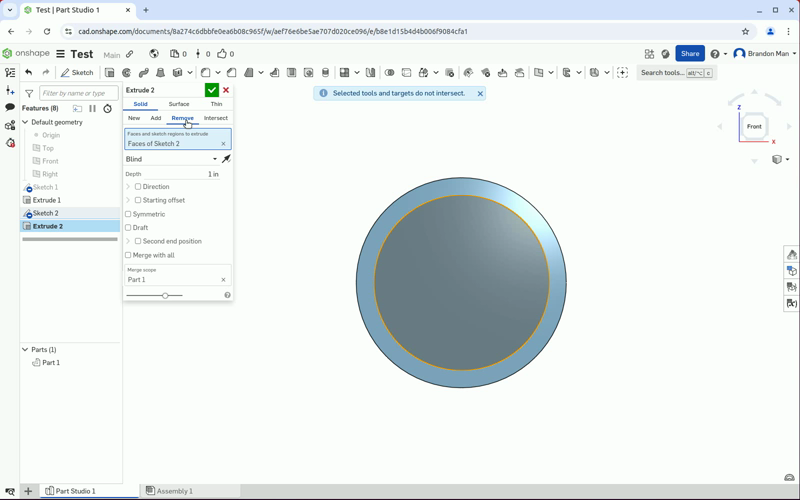
key(tab, 4)
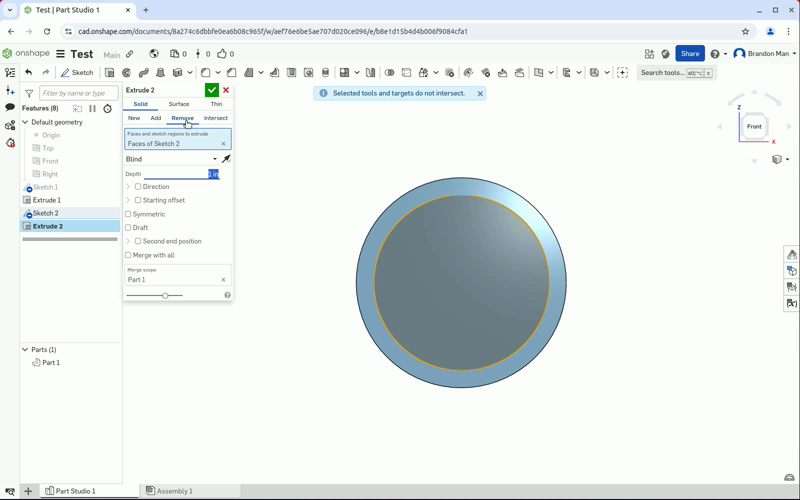
text(-24.793)
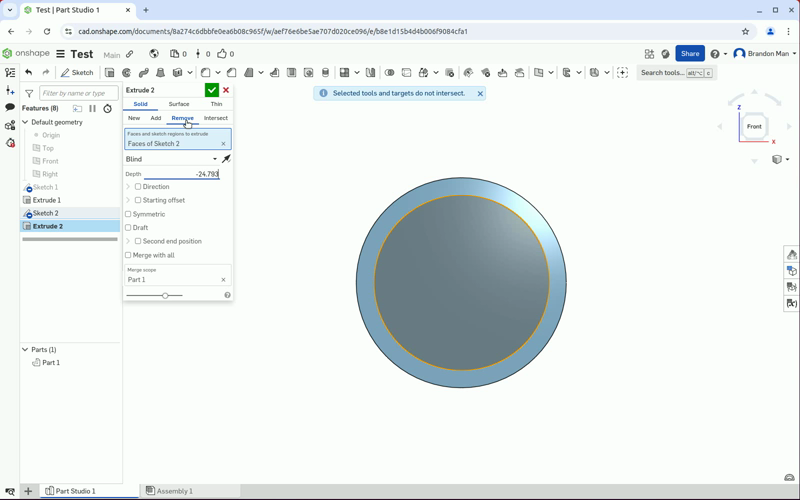
key(tab, 6)
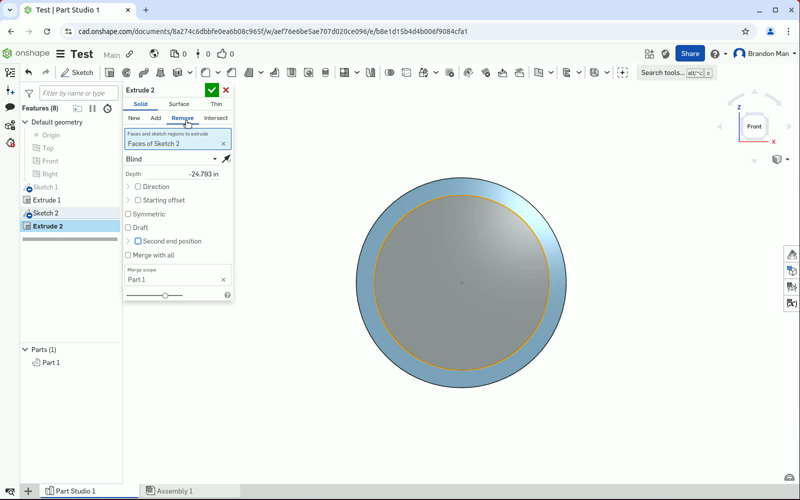
key(space)
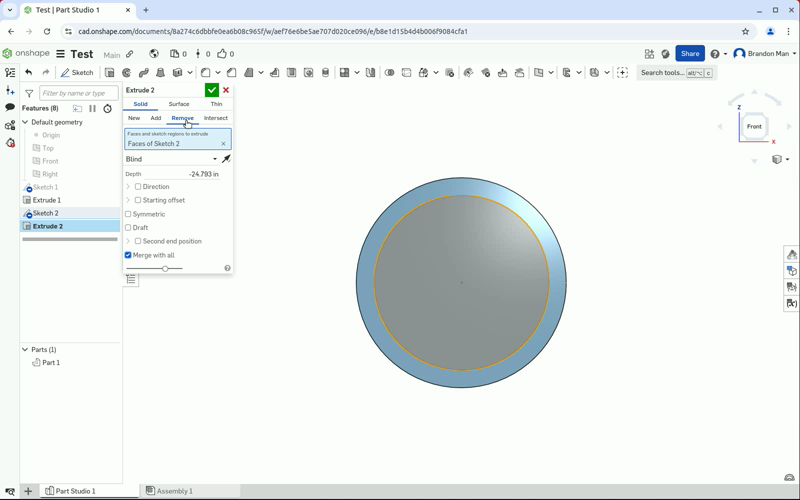
key(enter)
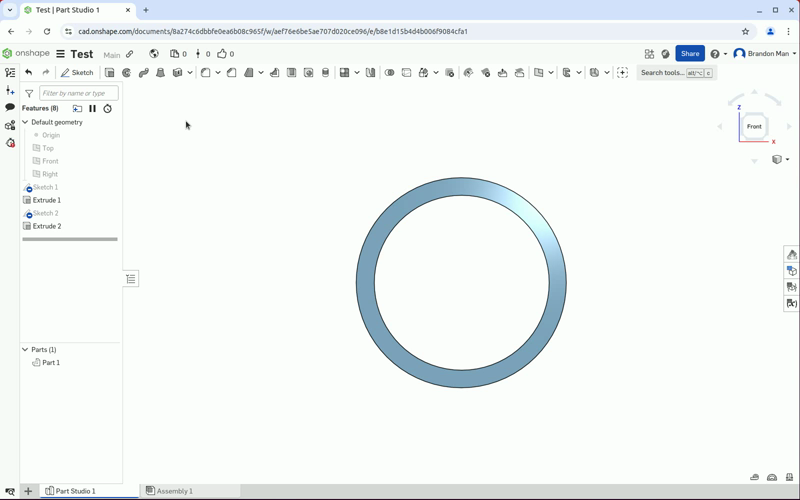
key(shift+h)
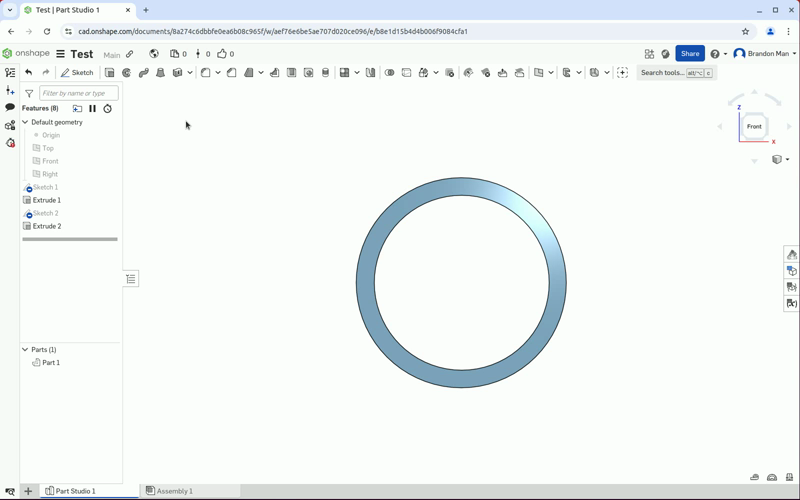
key(shift+h)
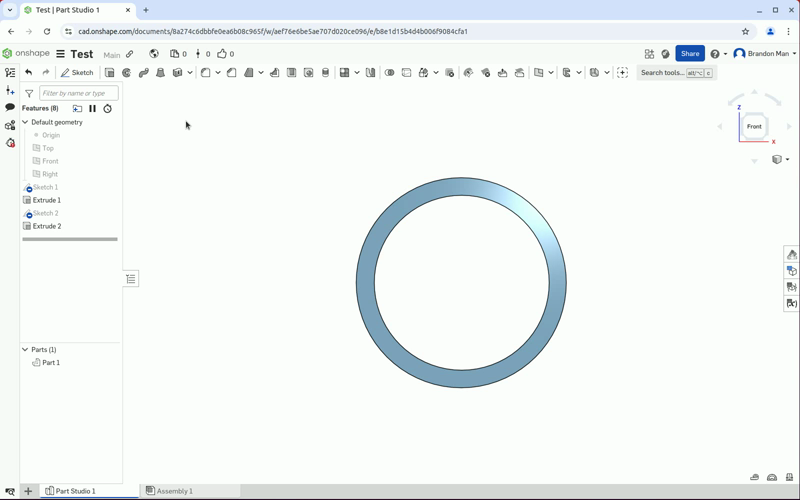
mouse_move(73, 189)
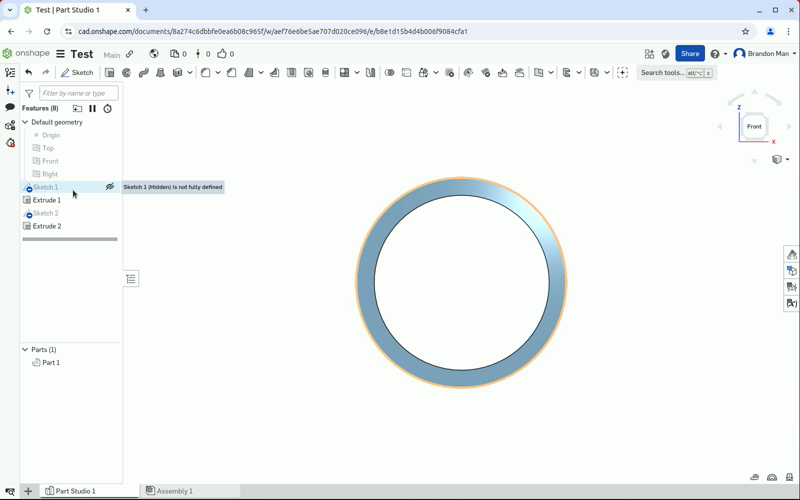
click(73, 189)
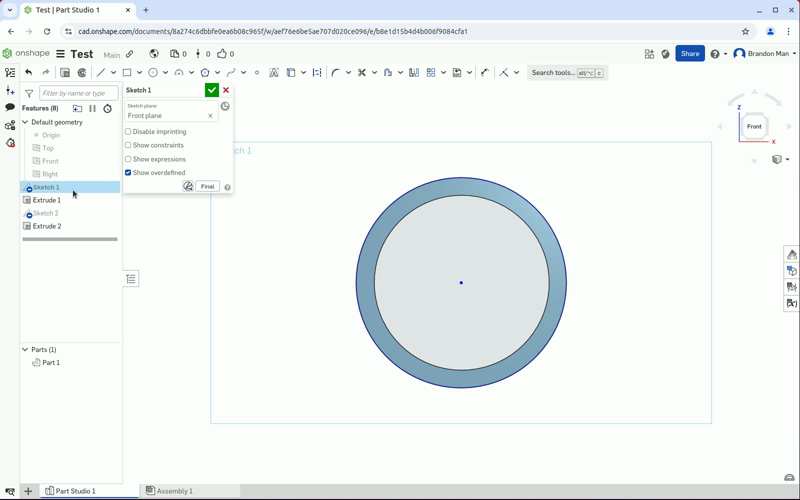
mouse_move(229, 92)
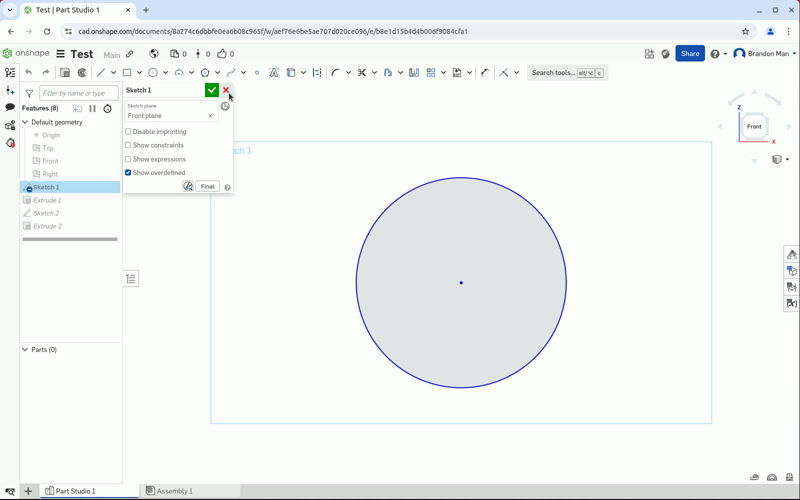
click(229, 92)
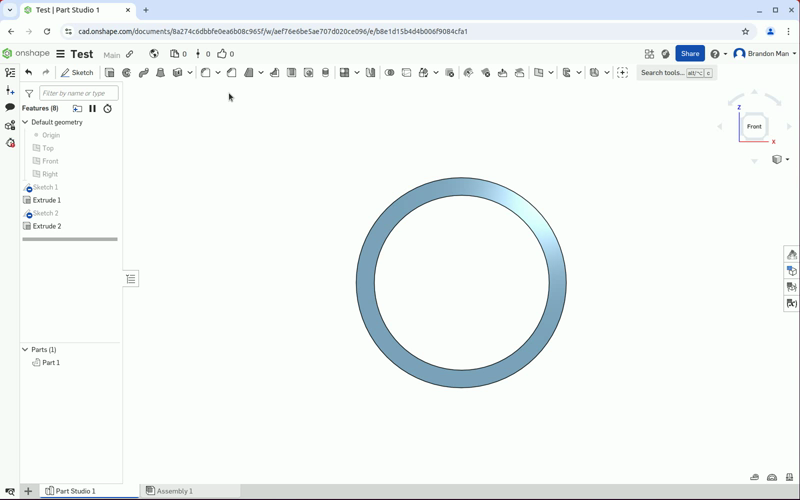
mouse_move(73, 352)
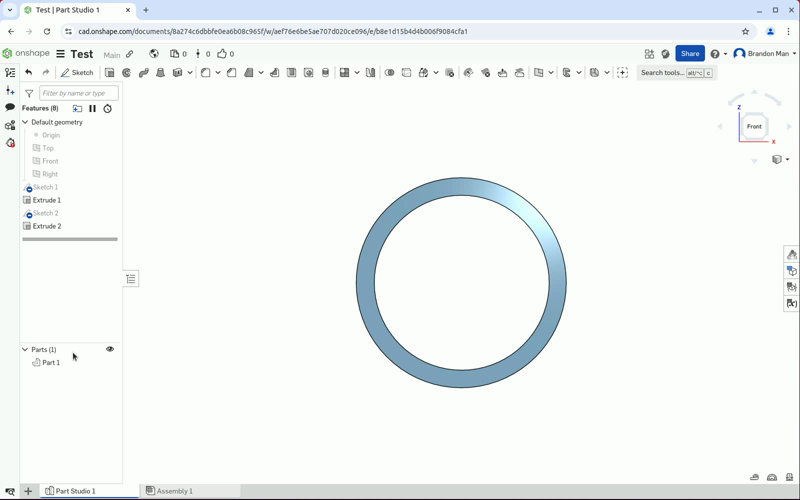
key(y)
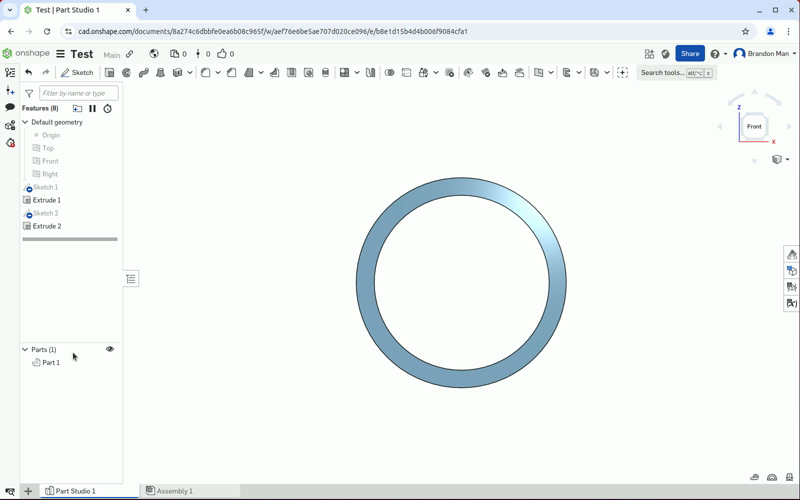
key(shift+p)
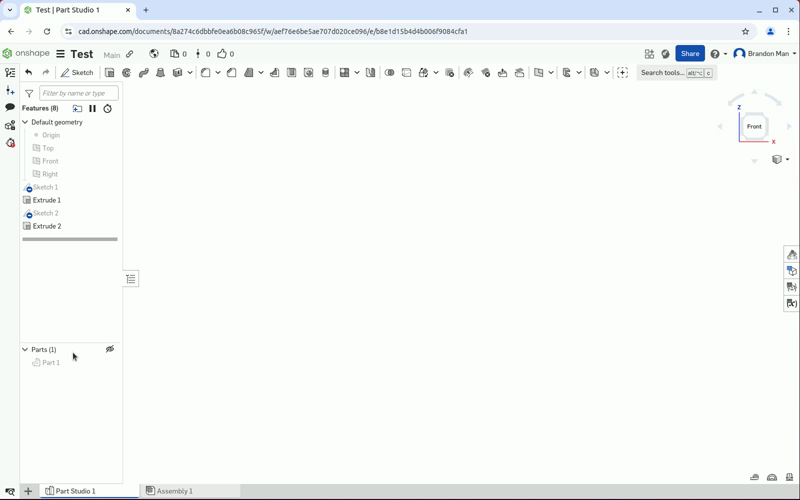
key(space)
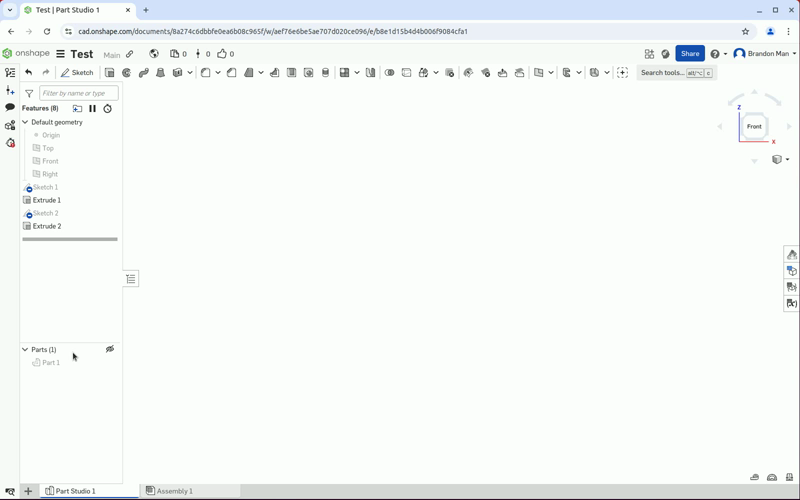
key_down(shift)
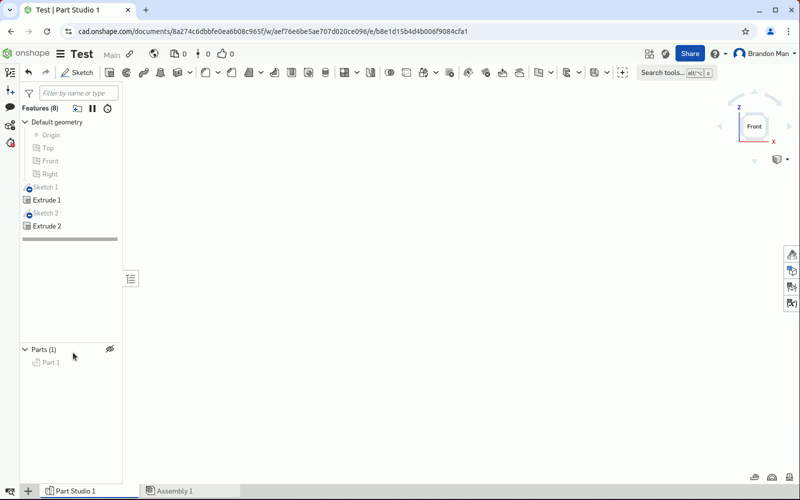
key(left)
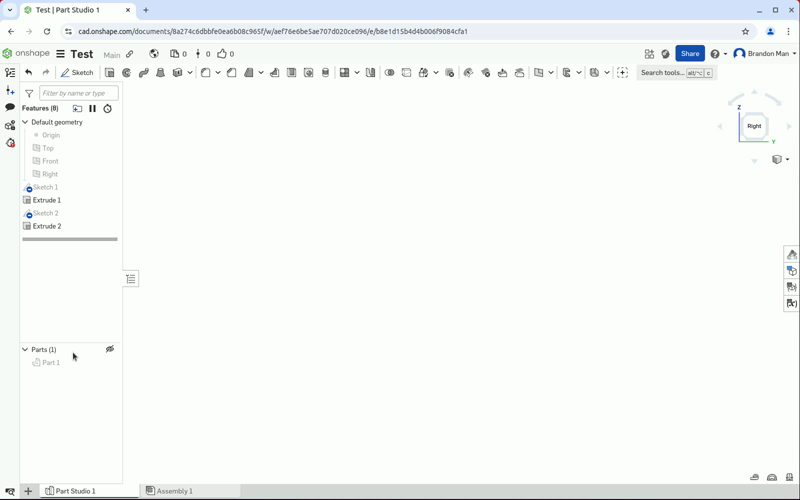
key_up(shift)
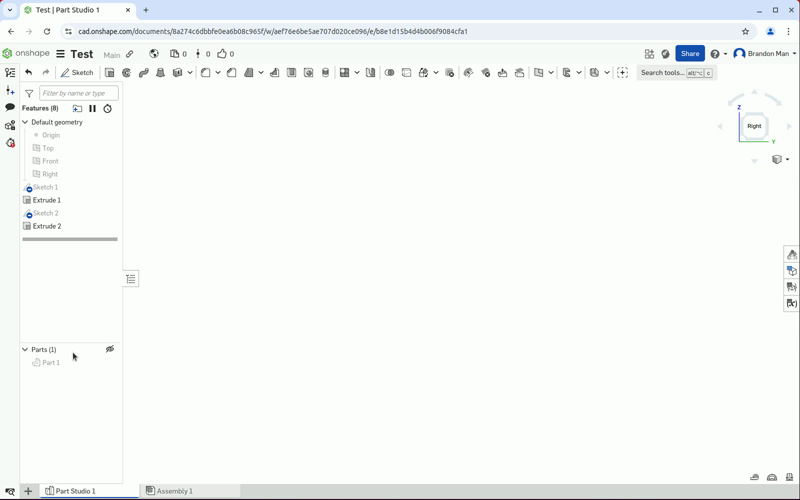
mouse_move(73, 352)
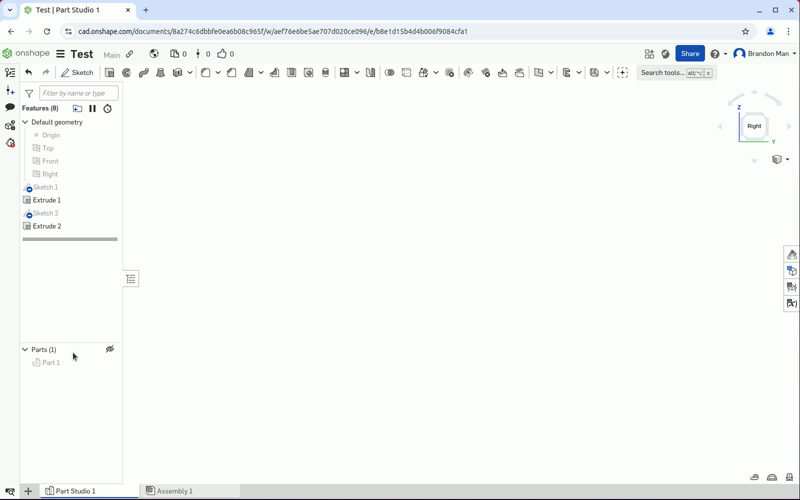
key(shift+y)
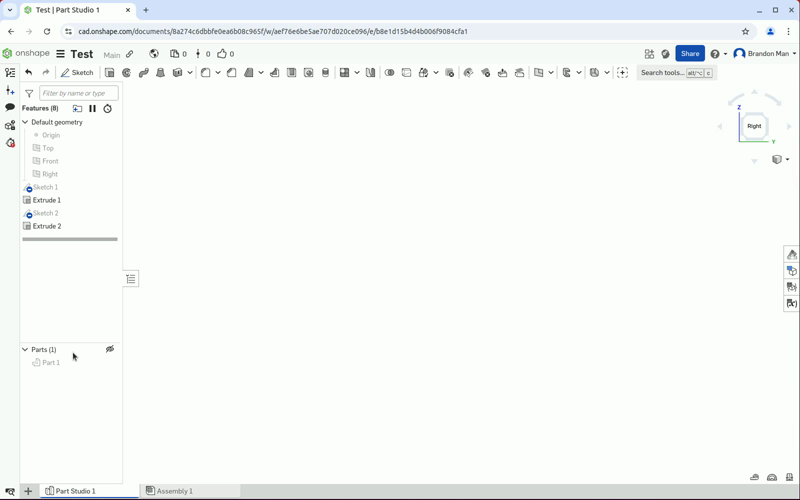
key(shift+s)
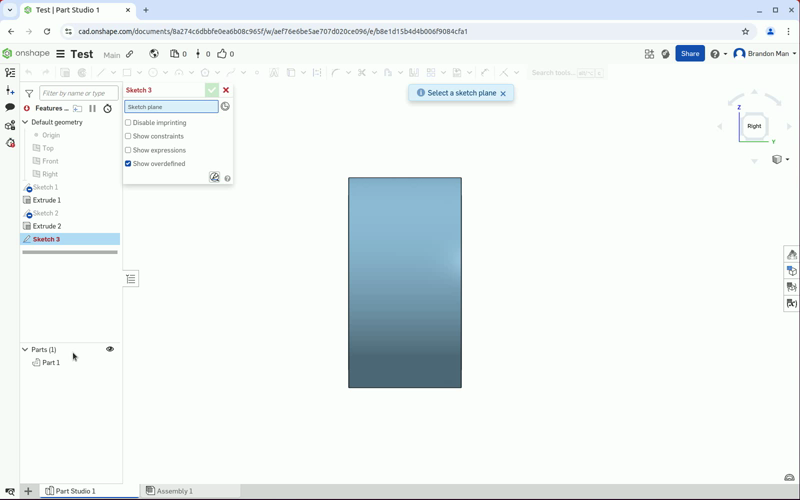
mouse_move(73, 176)
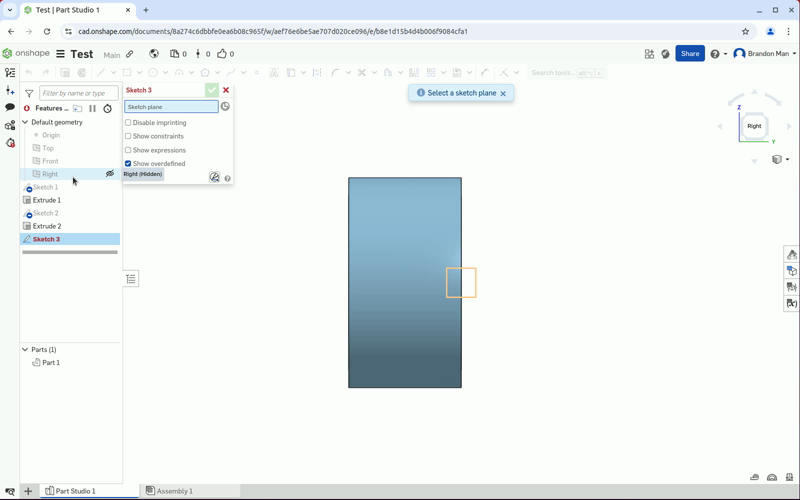
click(73, 176)
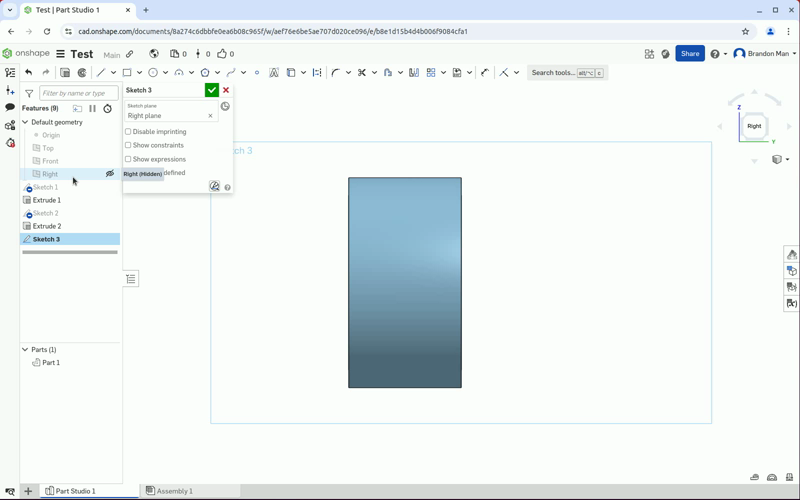
mouse_move(73, 352)
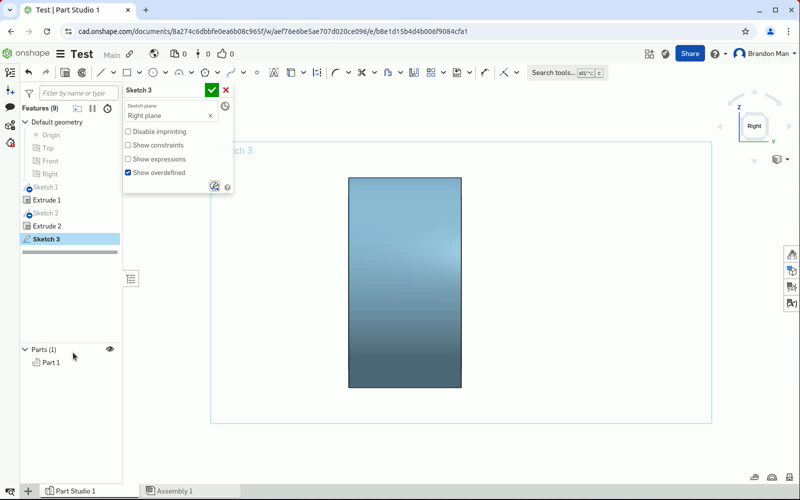
key(y)
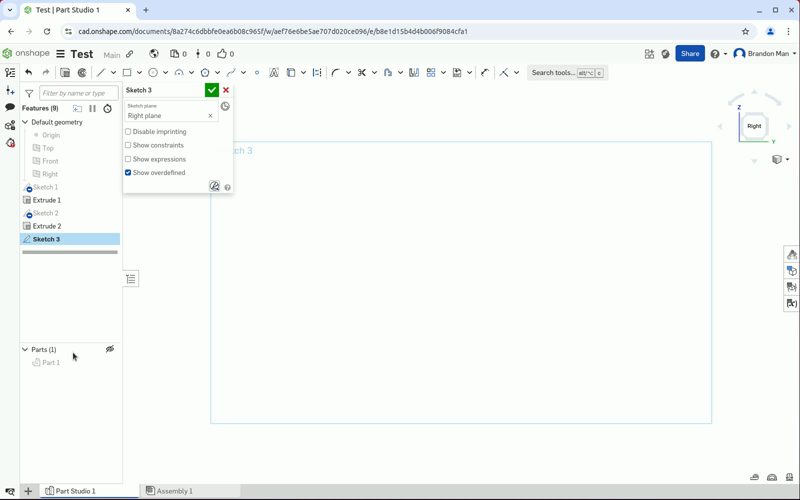
key(c)
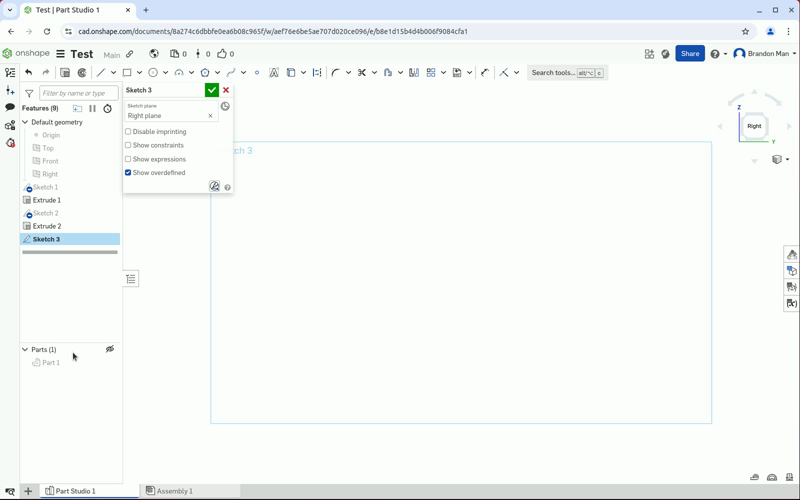
key_down(shift)
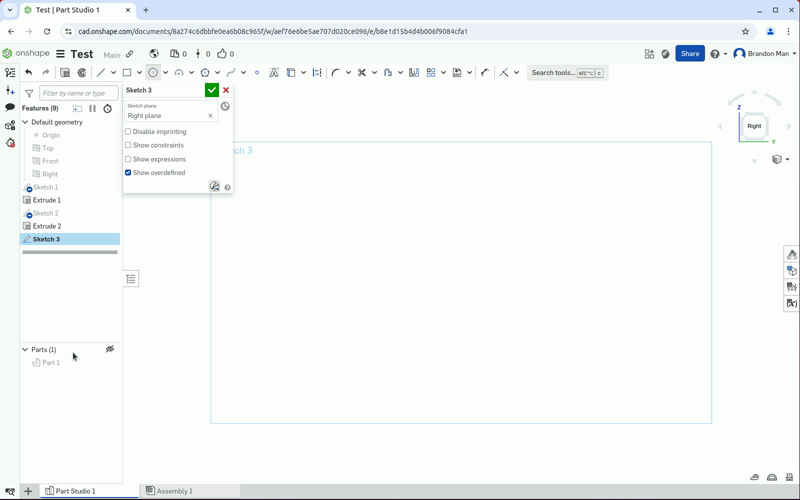
mouse_move(467, 282)
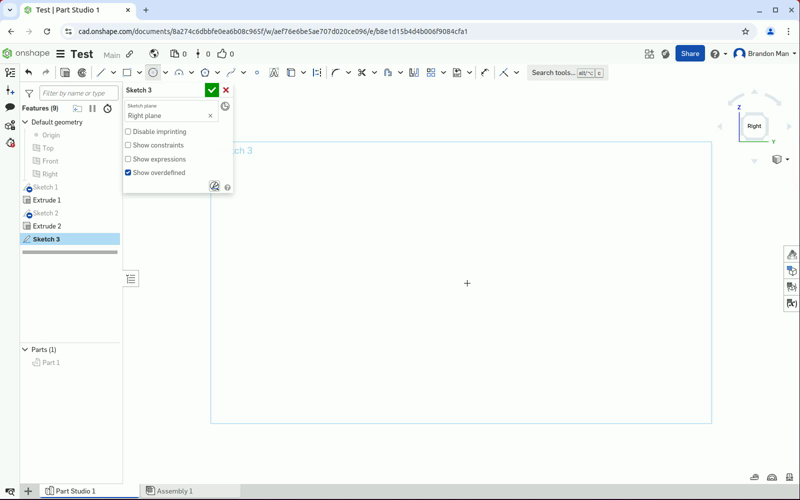
click(467, 282)
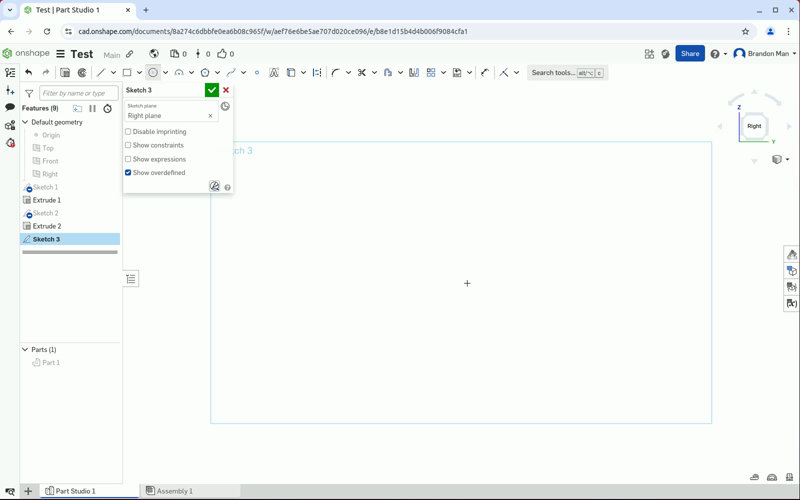
key_up(shift)
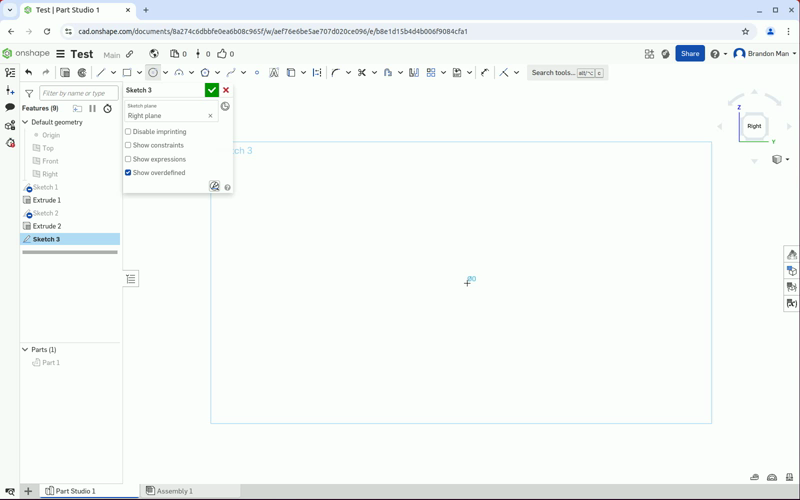
mouse_move(539, 282)
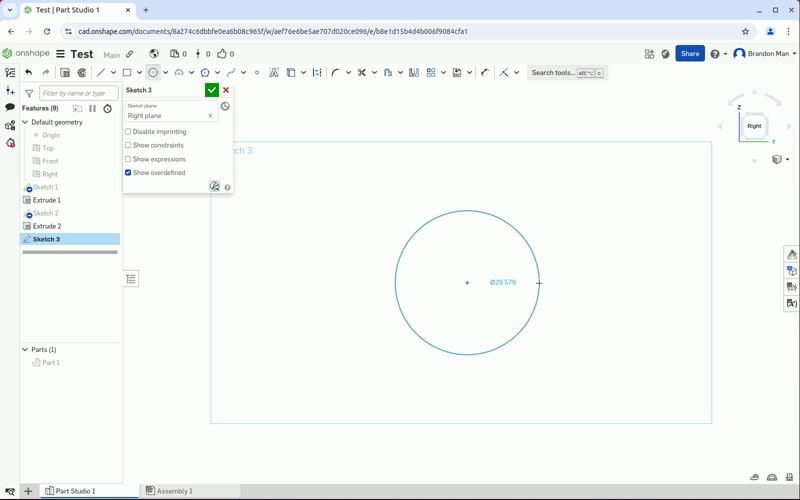
click(539, 282)
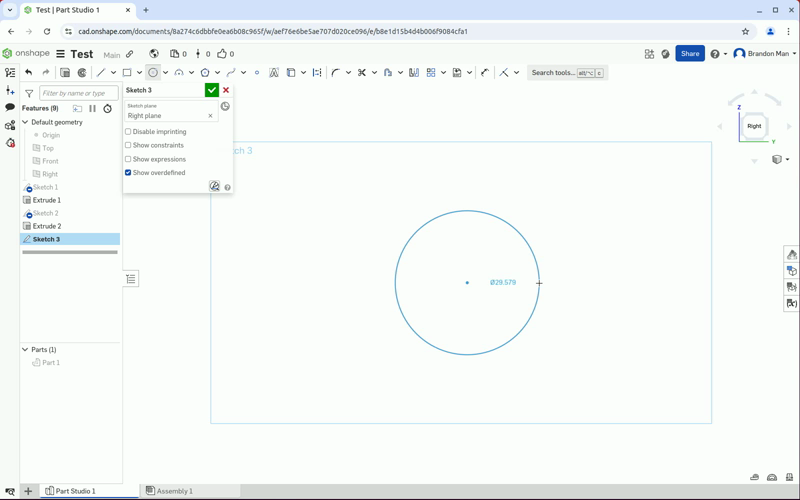
key(esc)
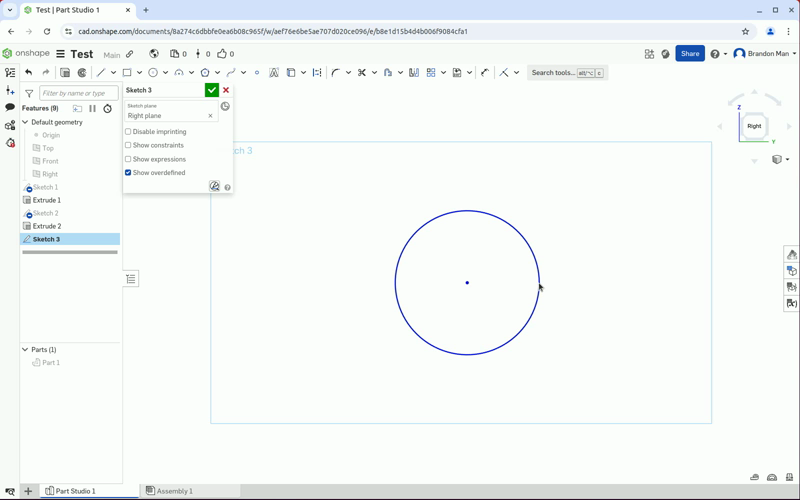
mouse_move(520, 303)
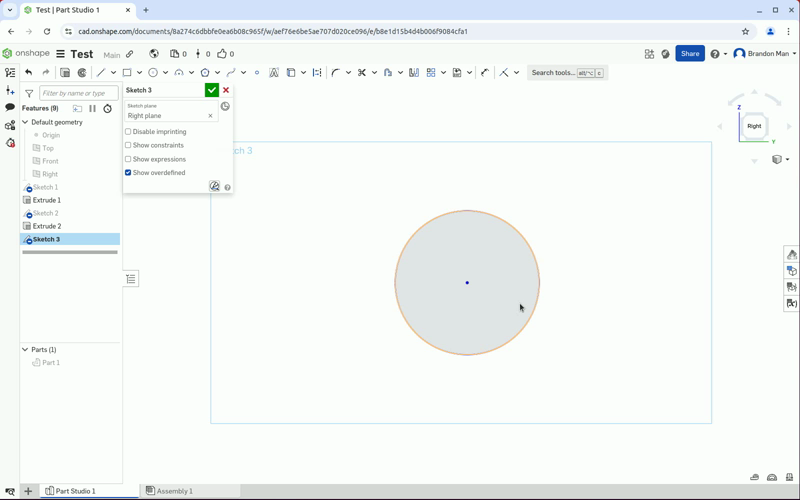
click(520, 303)
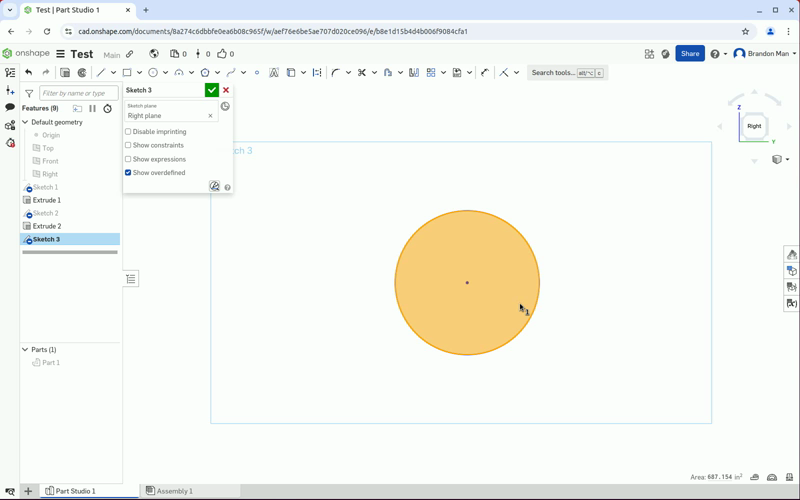
mouse_move(73, 352)
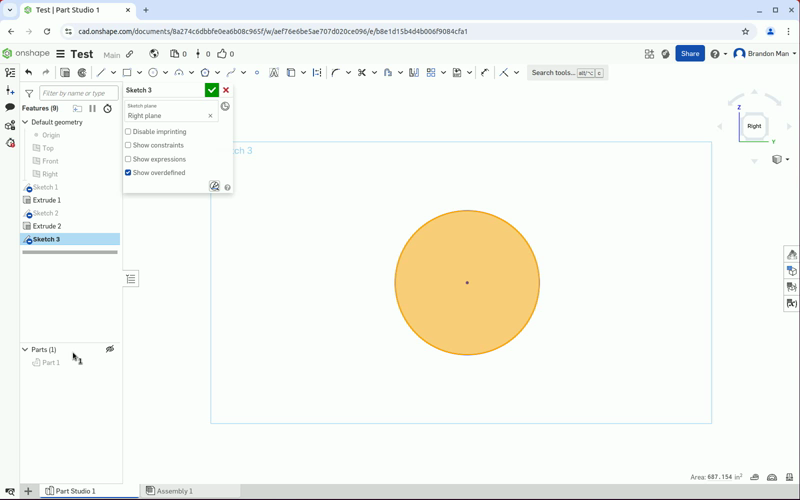
key(shift+y)
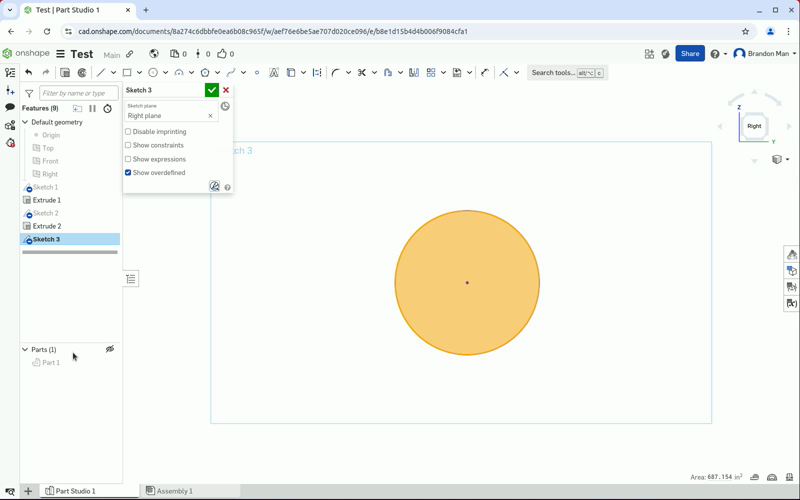
key(shift+e)
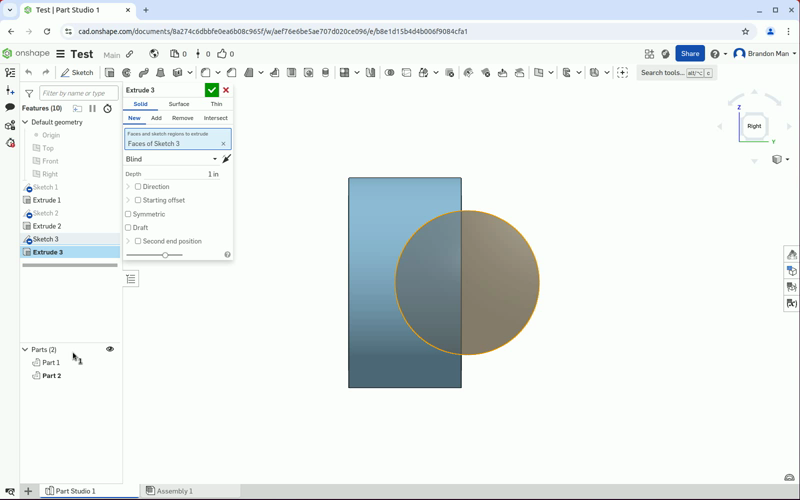
mouse_move(143, 106)
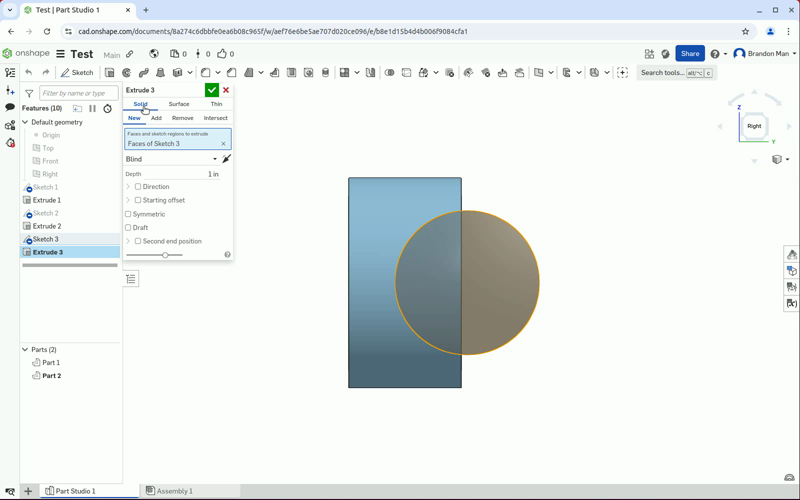
click(143, 106)
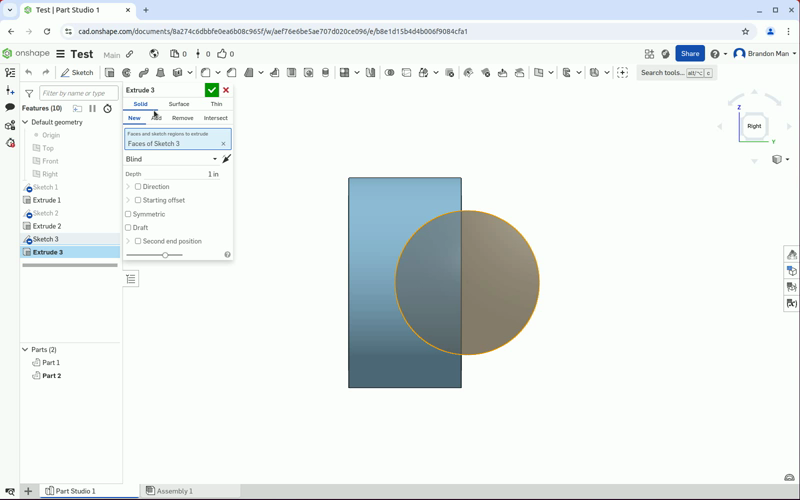
mouse_move(186, 120)
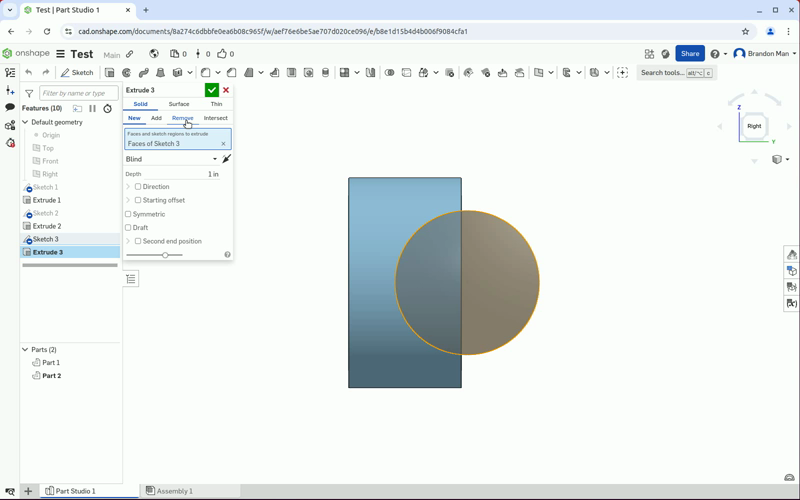
click(186, 120)
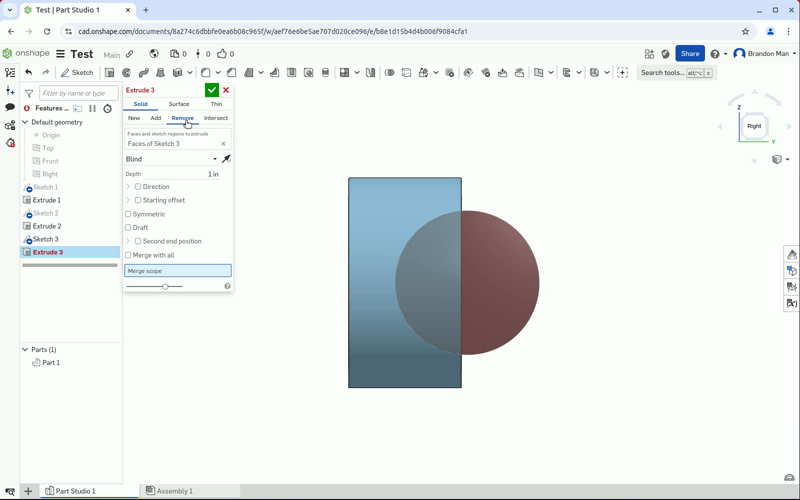
key(tab, 4)
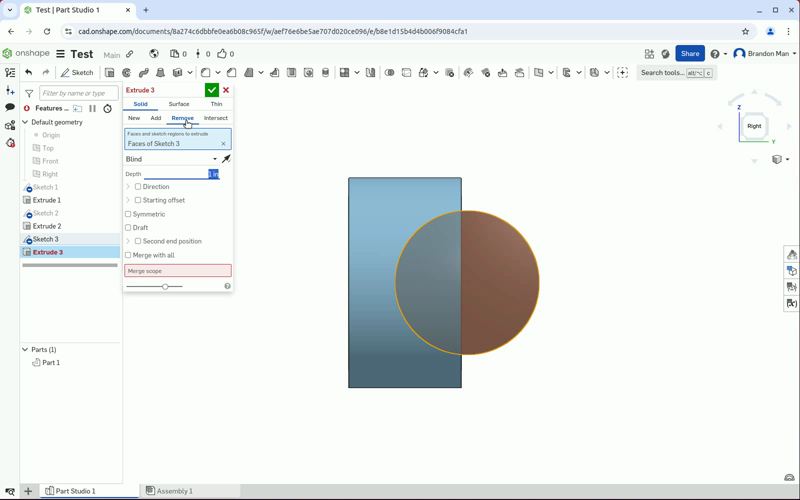
text(-30.57)
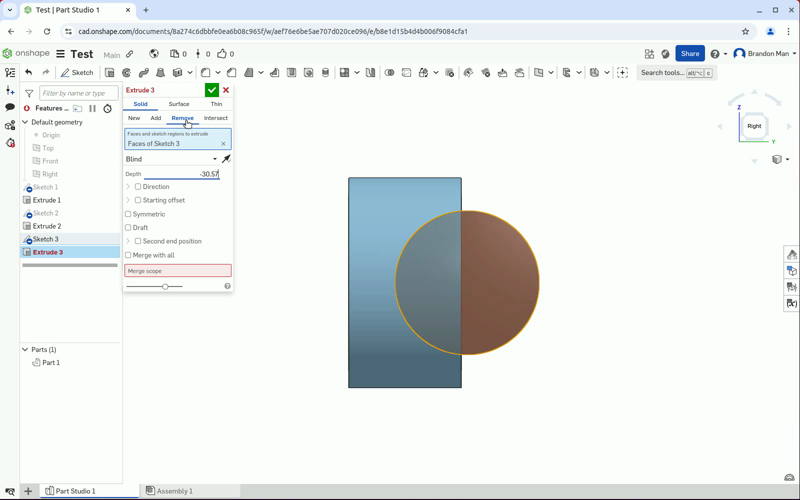
key(tab, 6)
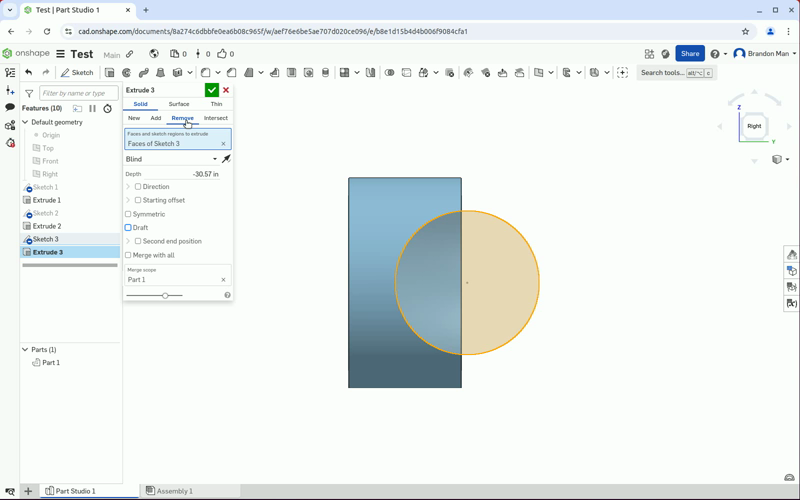
key(space)
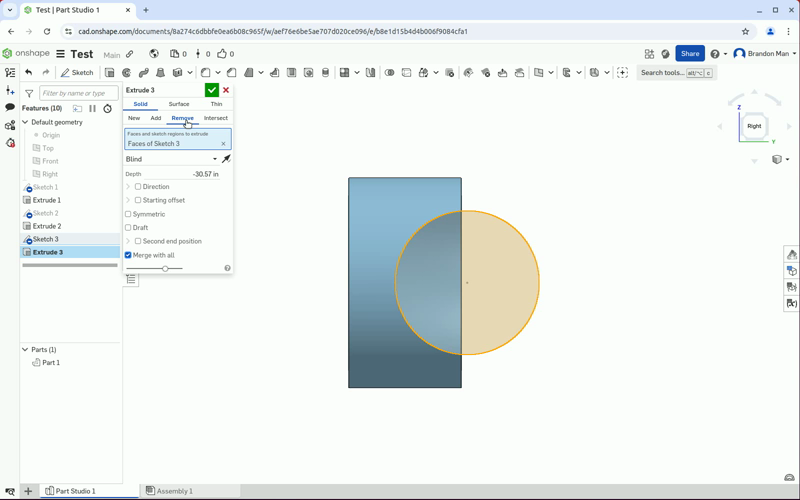
key(enter)
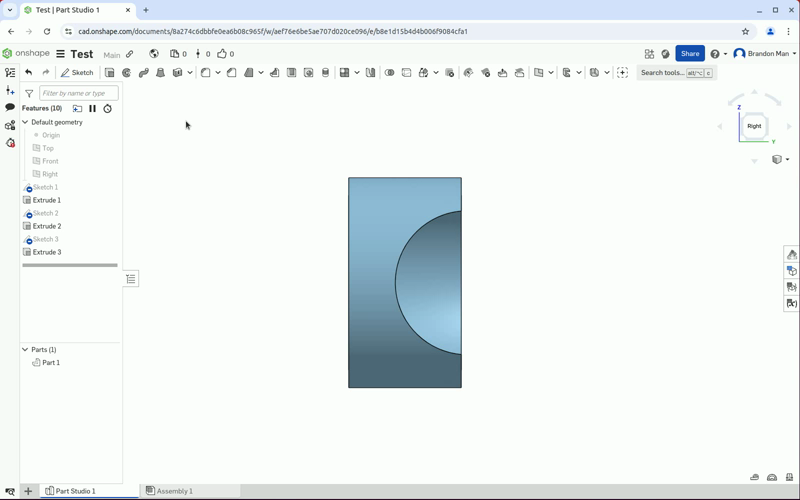
key(shift+h)
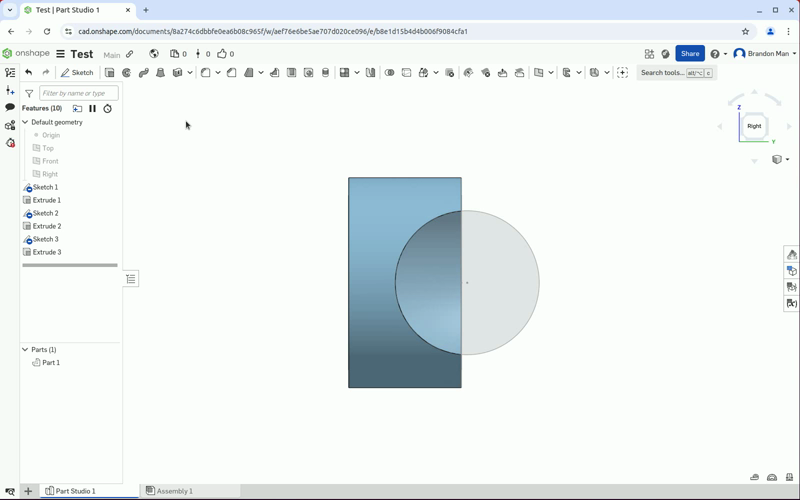
key(shift+h)
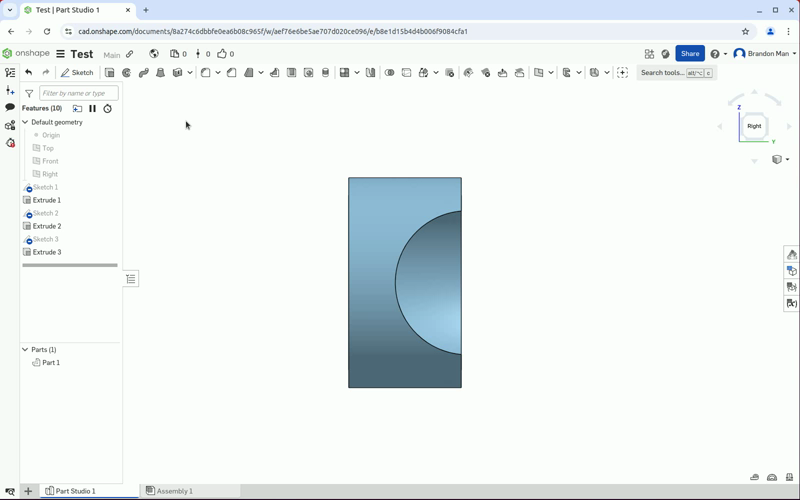
mouse_move(73, 189)
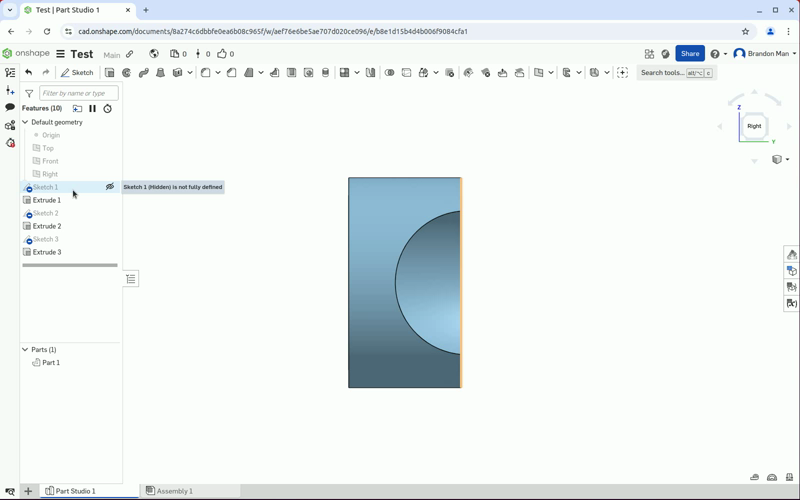
click(73, 189)
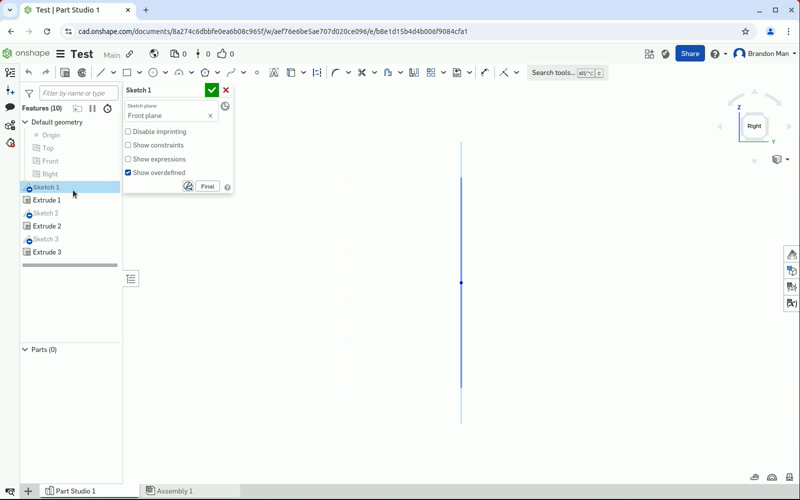
mouse_move(229, 92)
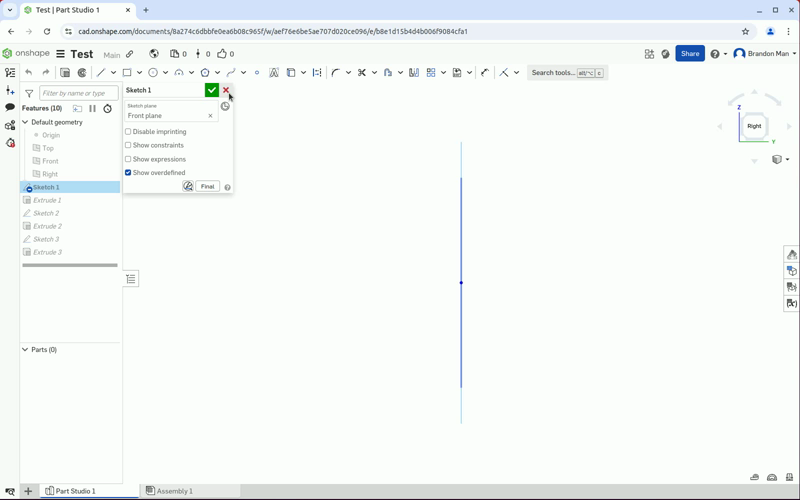
click(229, 92)
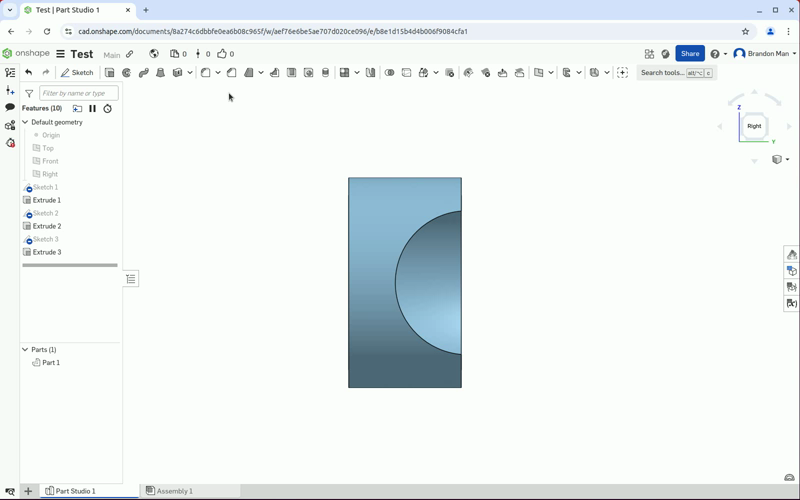
mouse_move(73, 352)
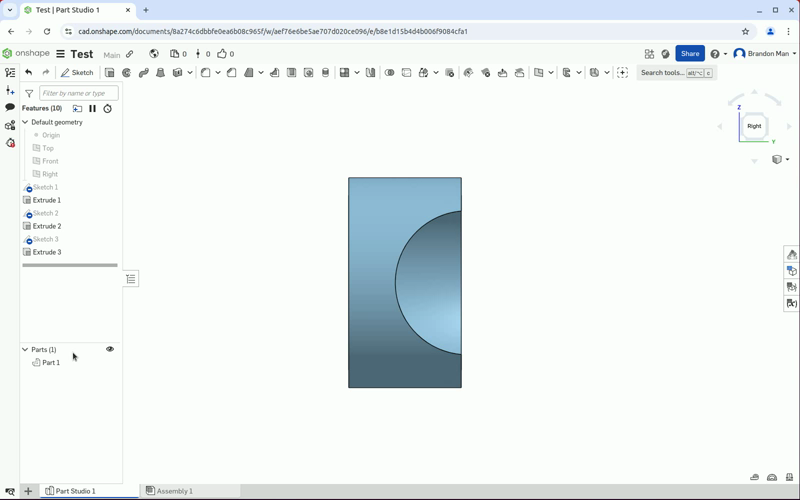
key(y)
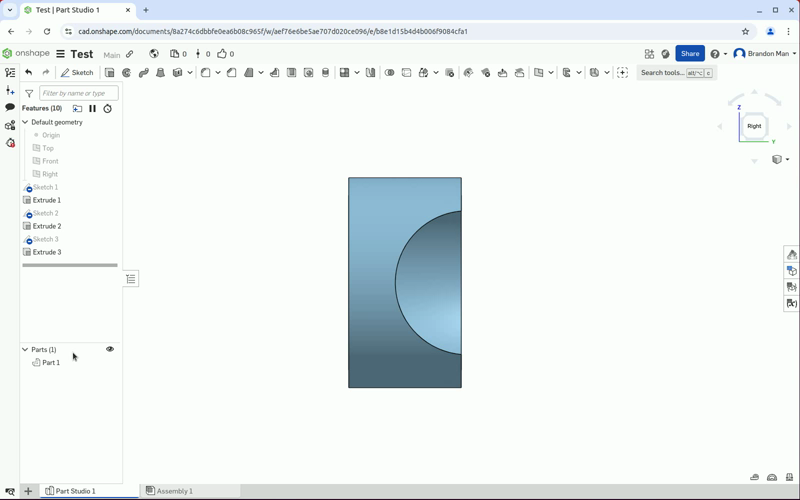
key(shift+p)
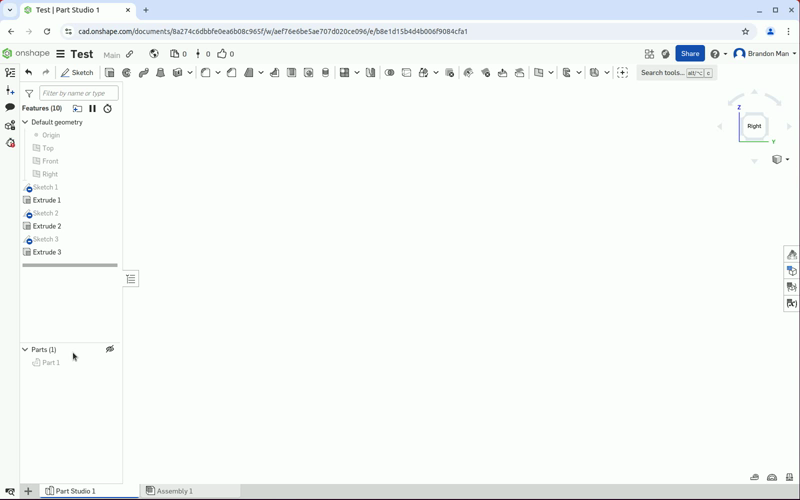
key(space)
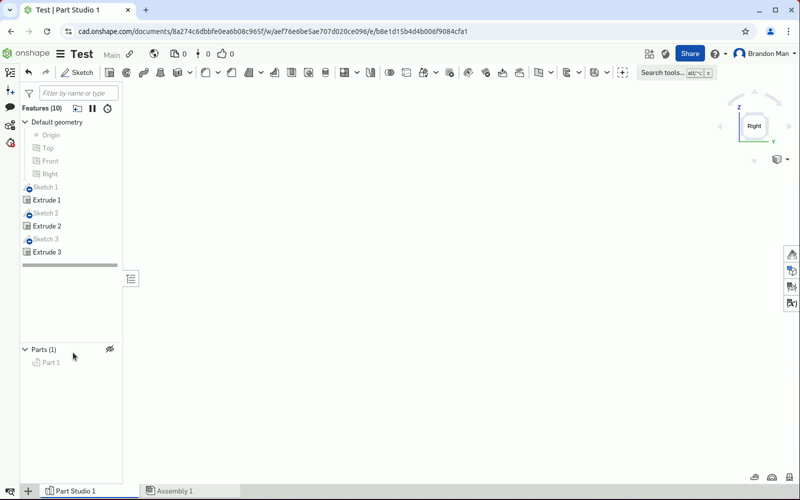
key_down(shift)
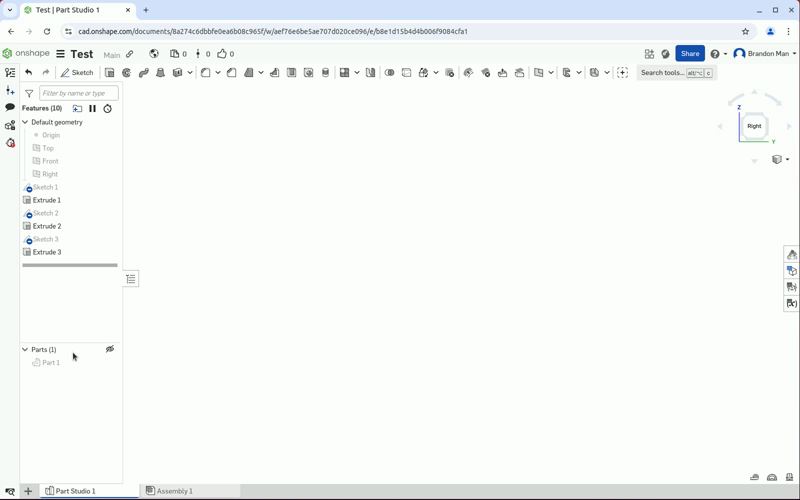
key(right)
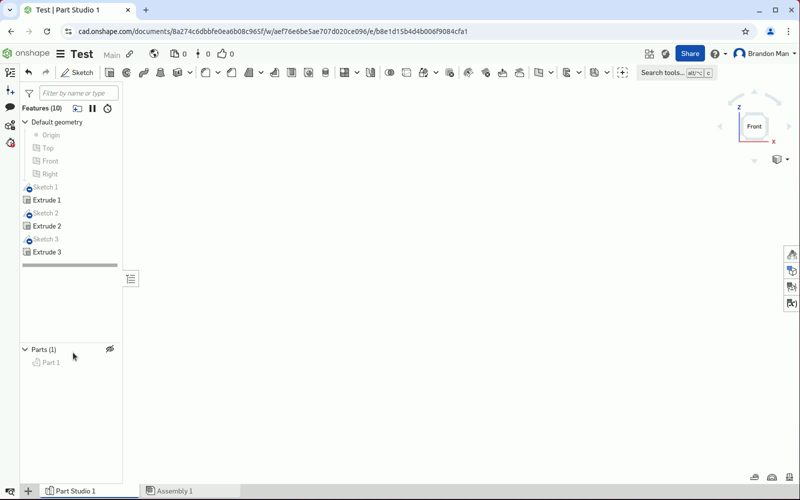
key_up(shift)
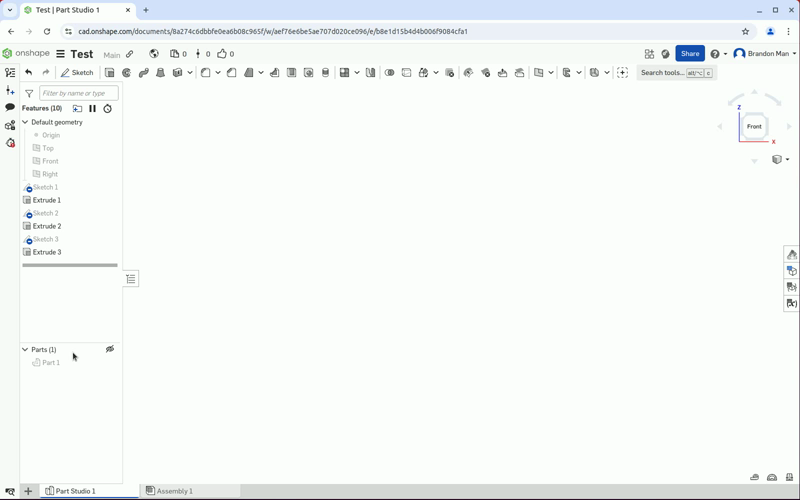
mouse_move(73, 352)
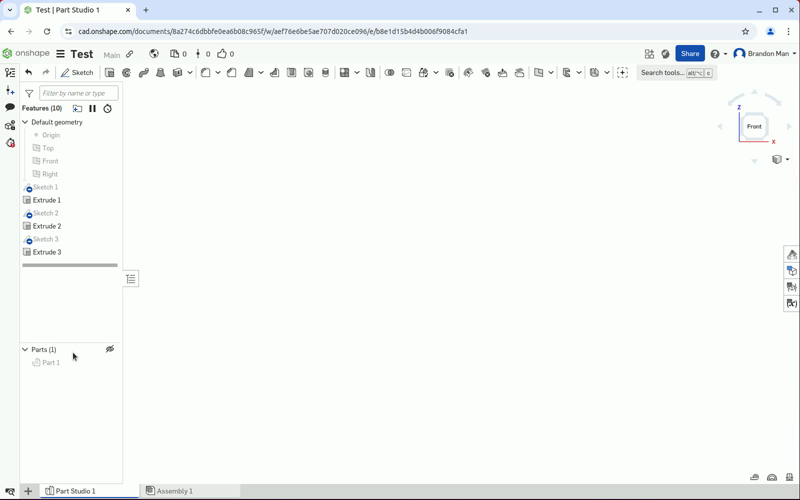
key(shift+y)
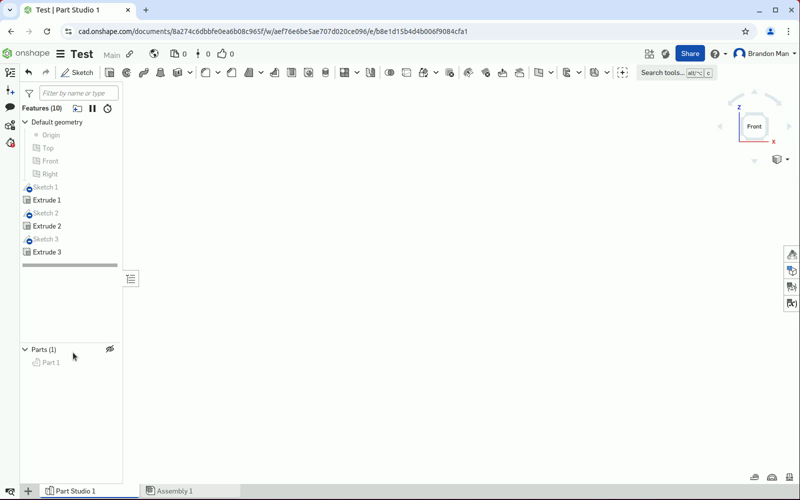
key(shift+s)
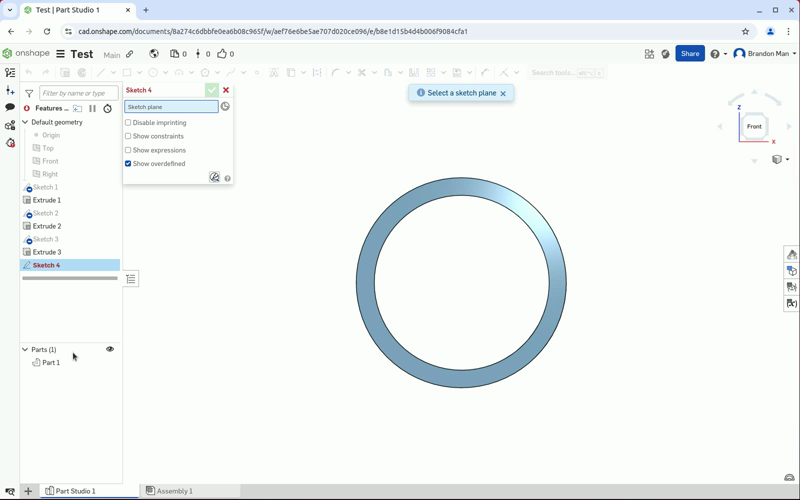
mouse_move(73, 163)
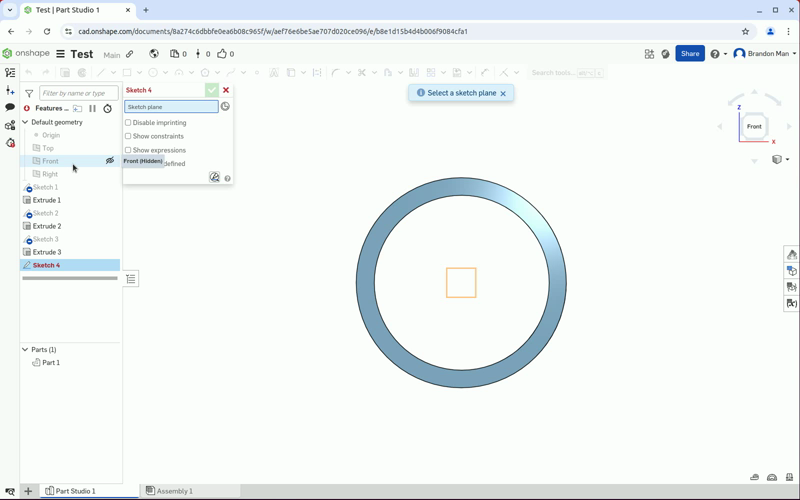
click(73, 163)
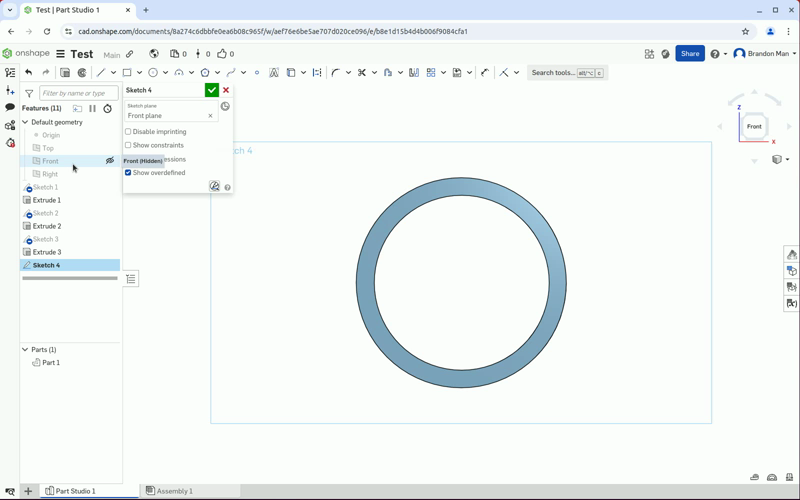
mouse_move(73, 352)
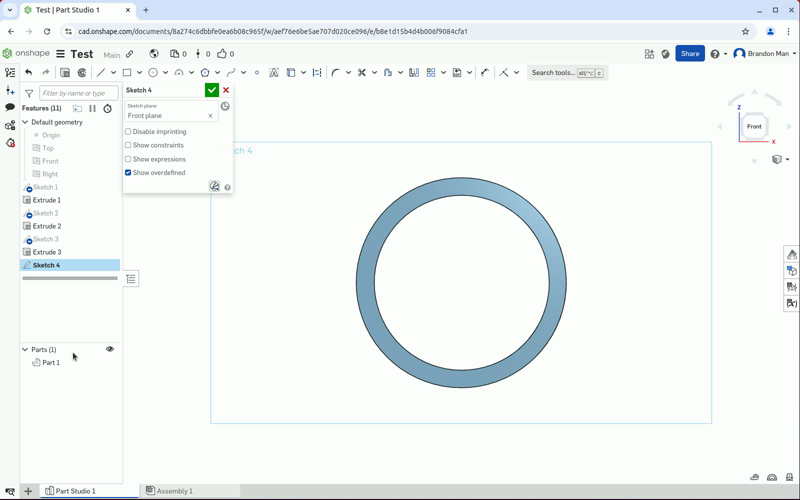
key(y)
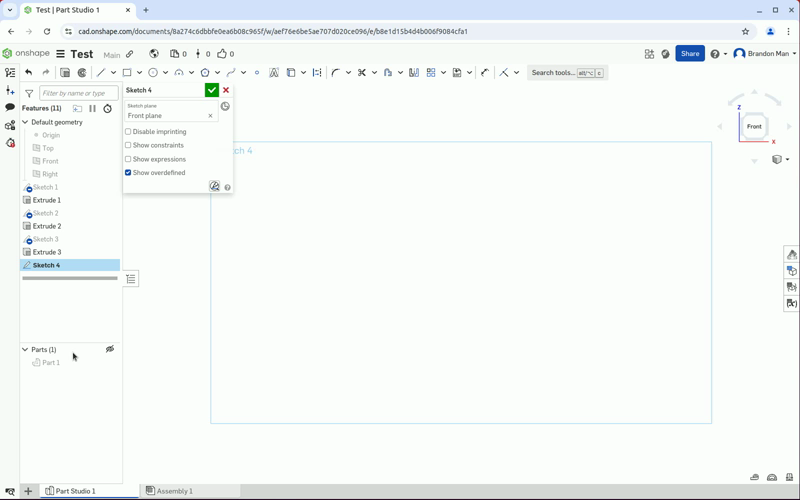
key(c)
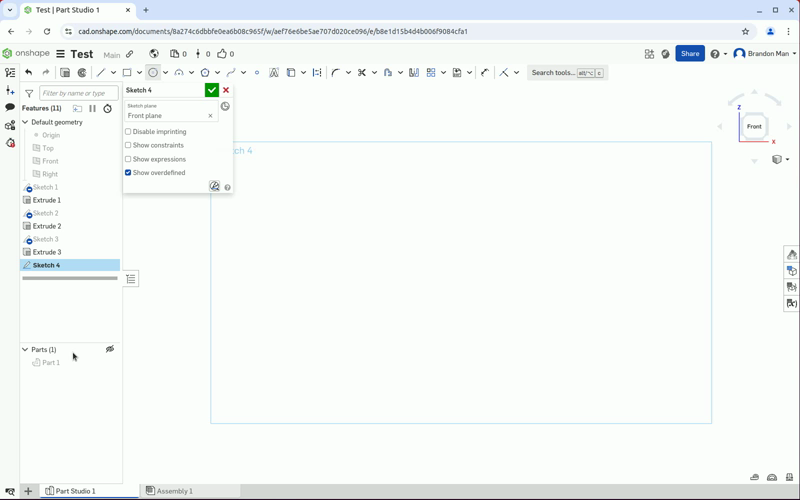
key_down(shift)
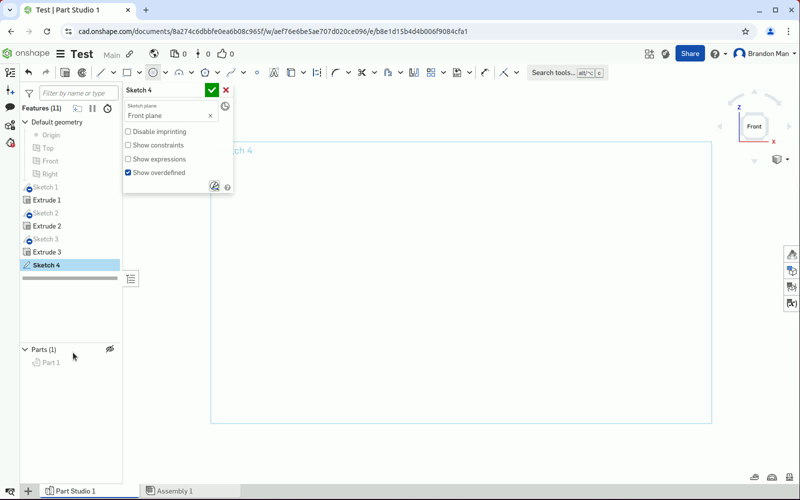
mouse_move(461, 282)
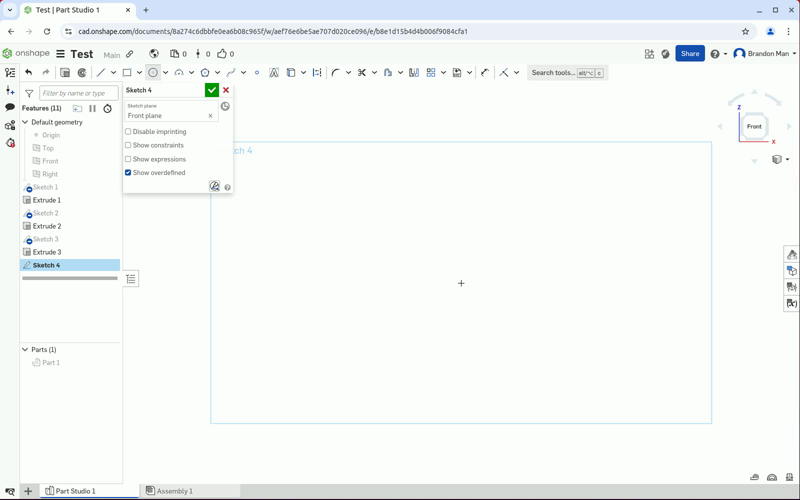
click(461, 282)
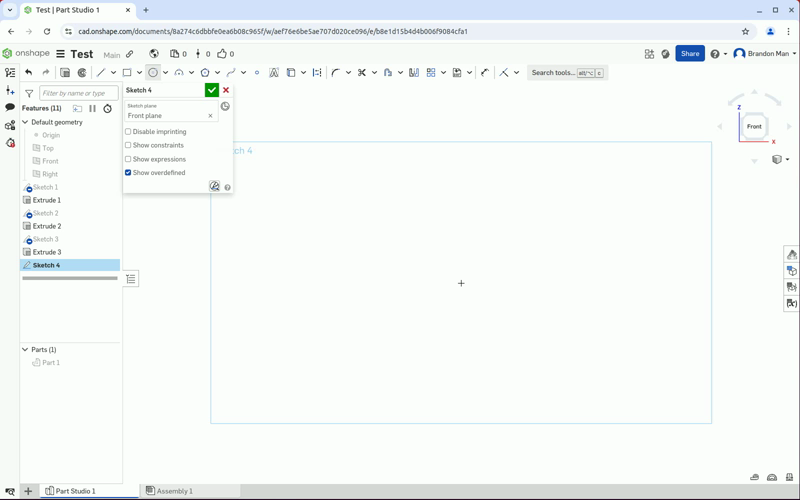
key_up(shift)
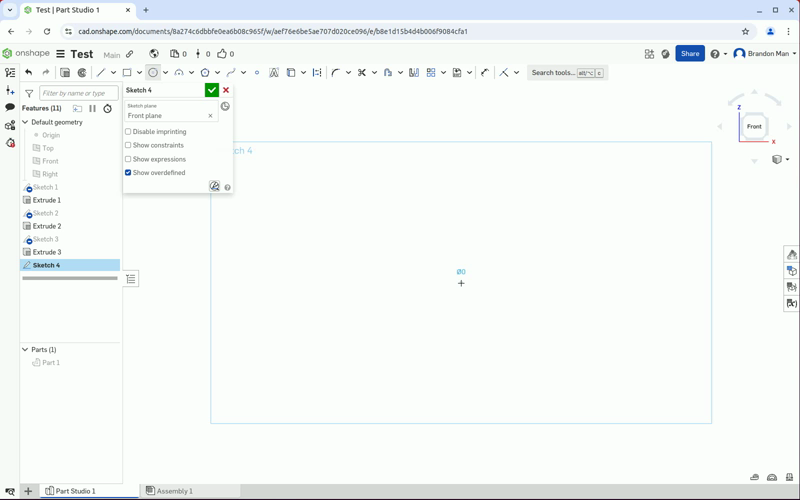
mouse_move(566, 282)
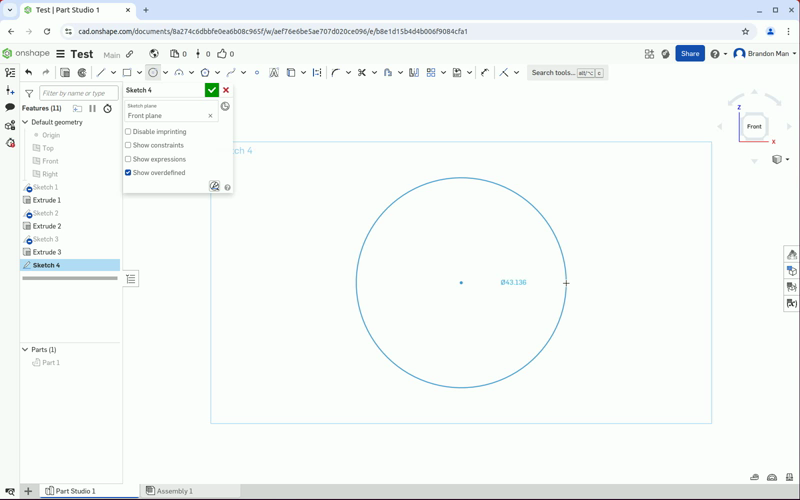
click(566, 282)
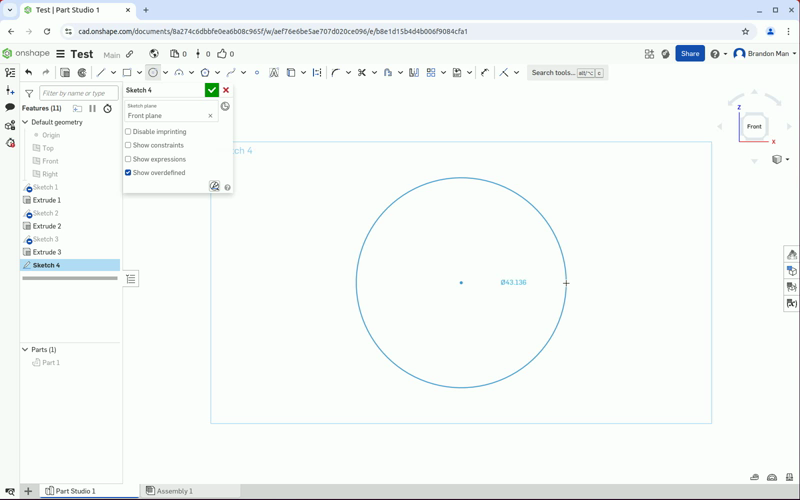
key(esc)
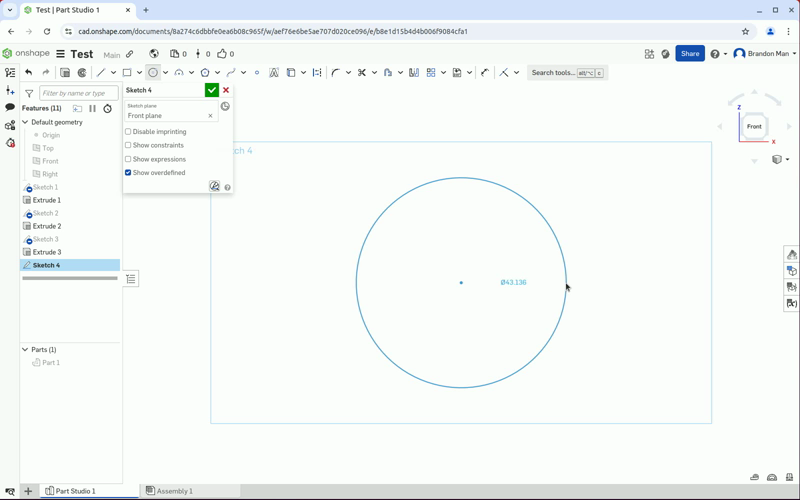
mouse_move(453, 288)
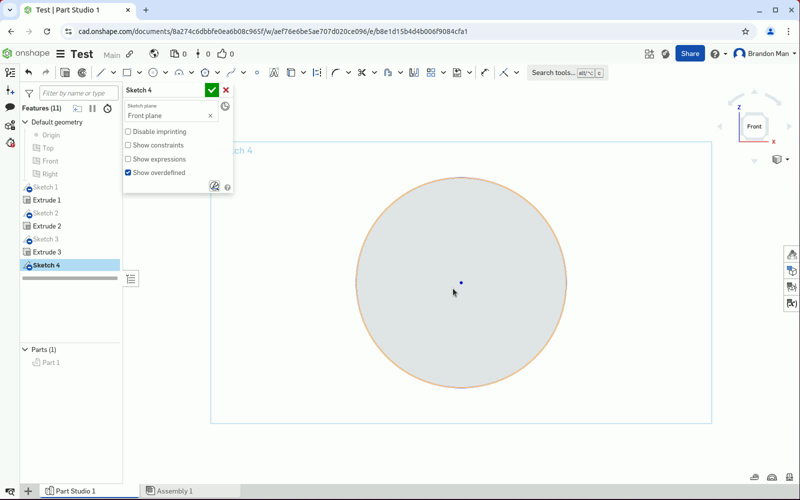
click(453, 288)
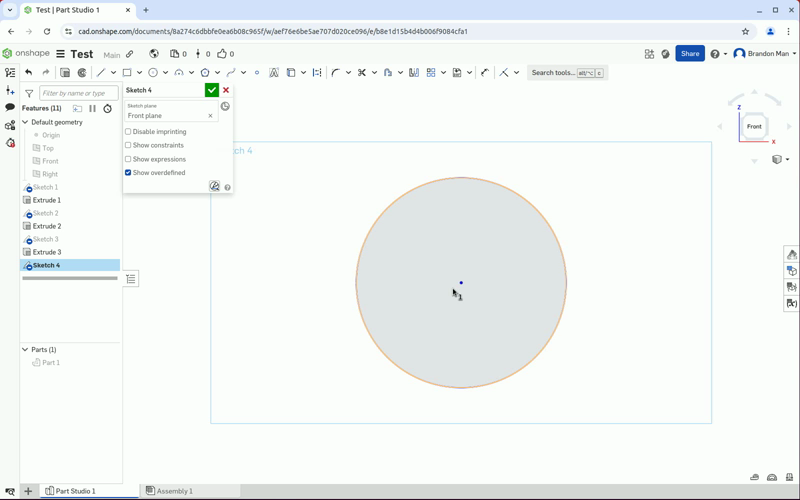
mouse_move(73, 352)
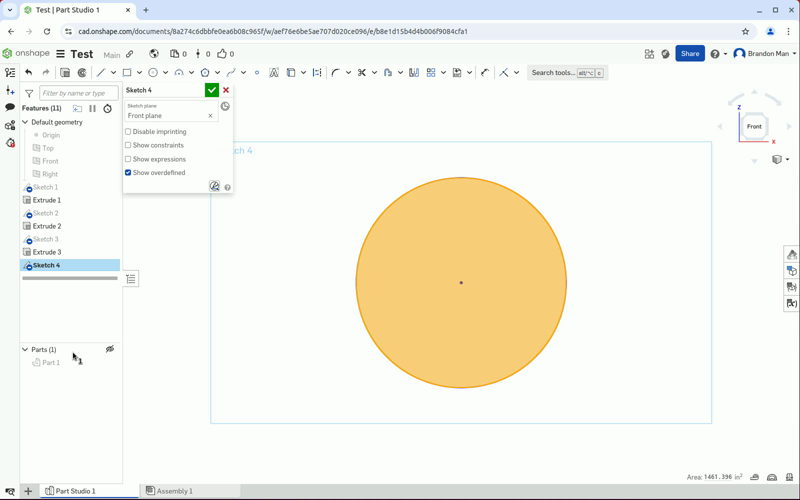
key(shift+y)
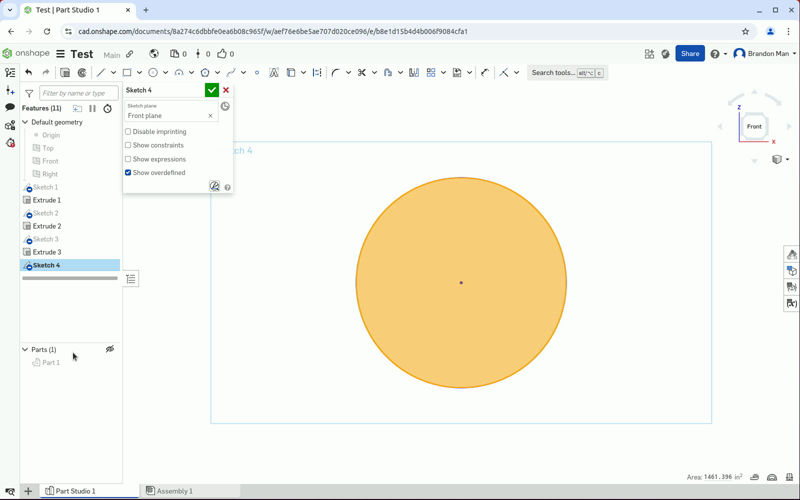
key(shift+e)
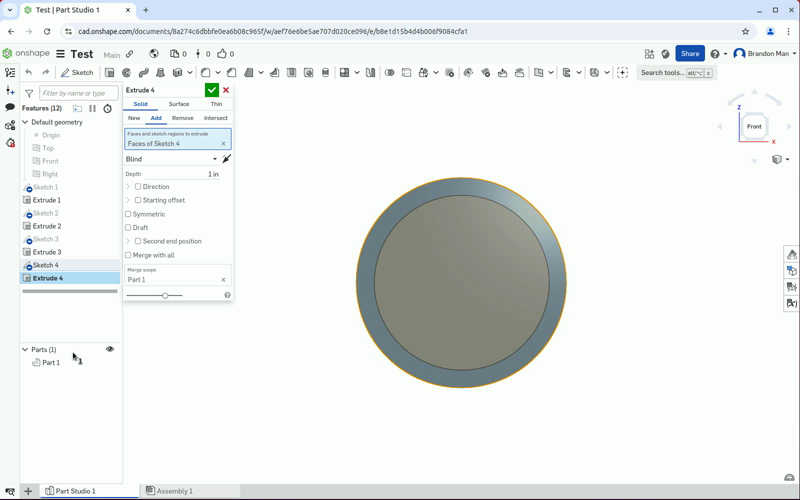
mouse_move(143, 106)
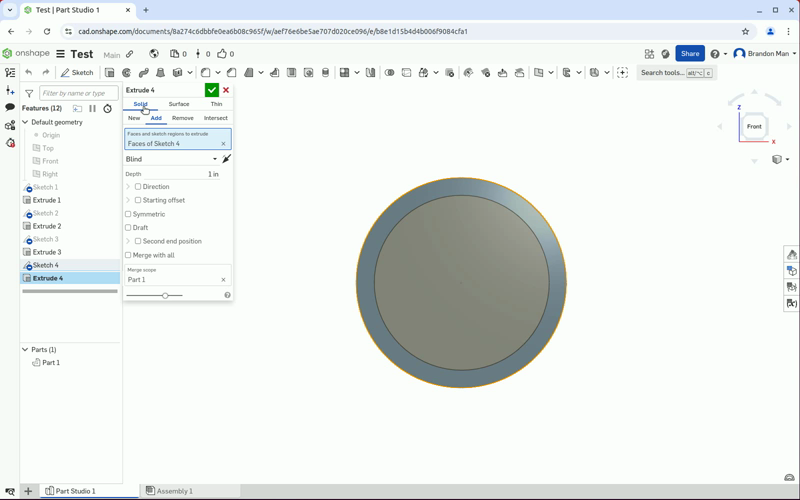
click(143, 106)
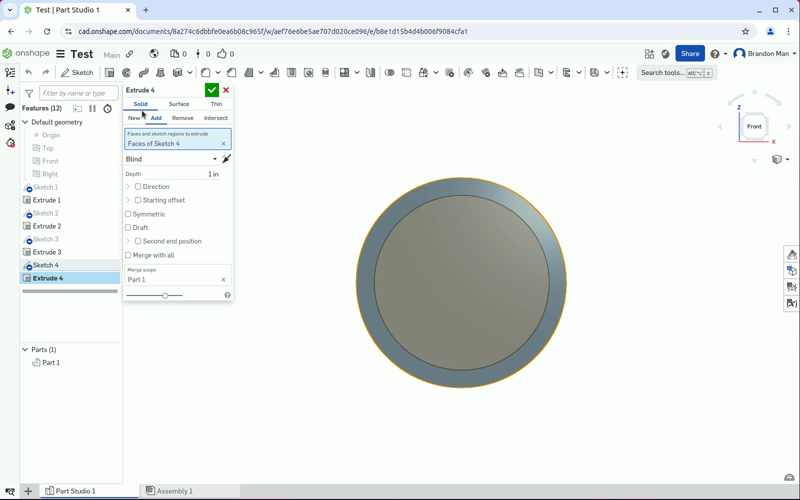
mouse_move(137, 120)
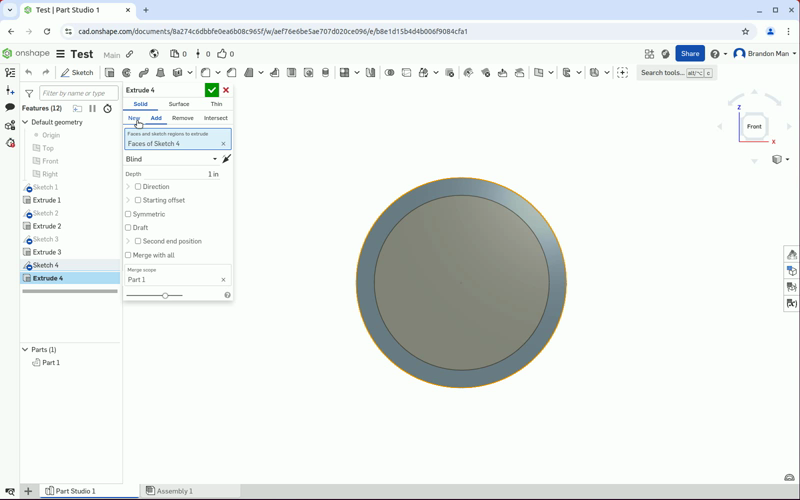
click(137, 120)
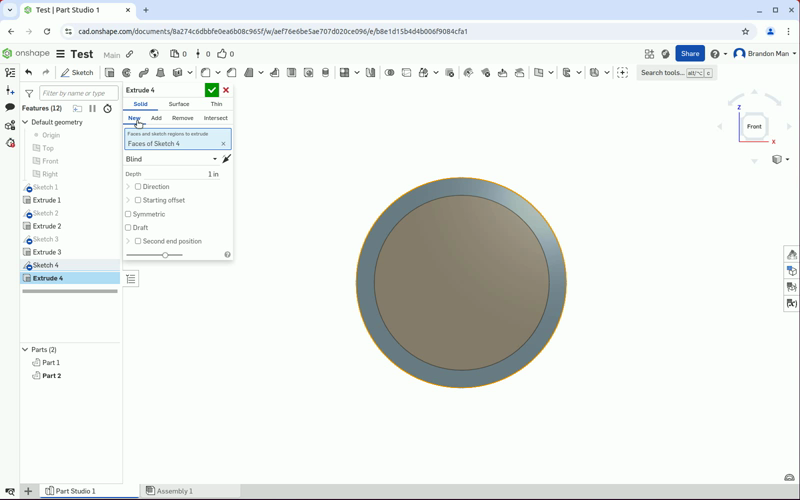
key(tab, 4)
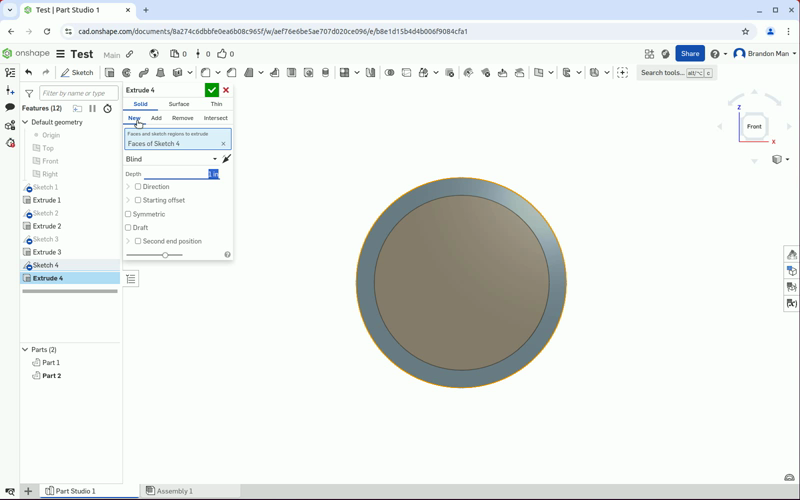
text(-16.609)
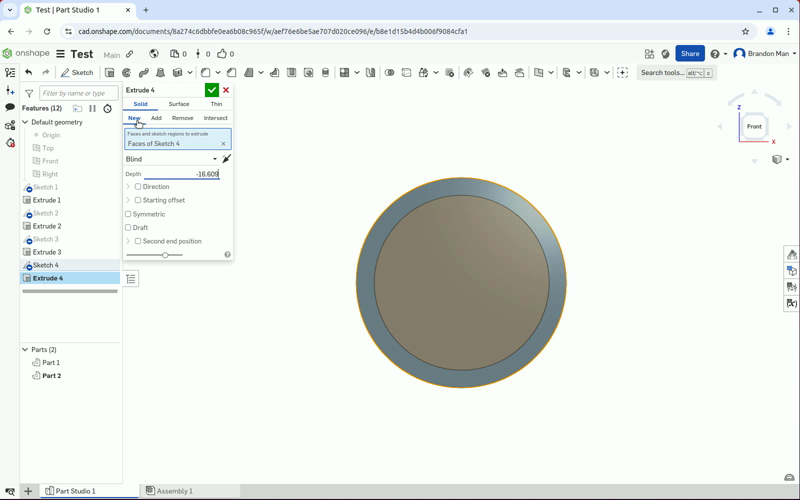
key(enter)
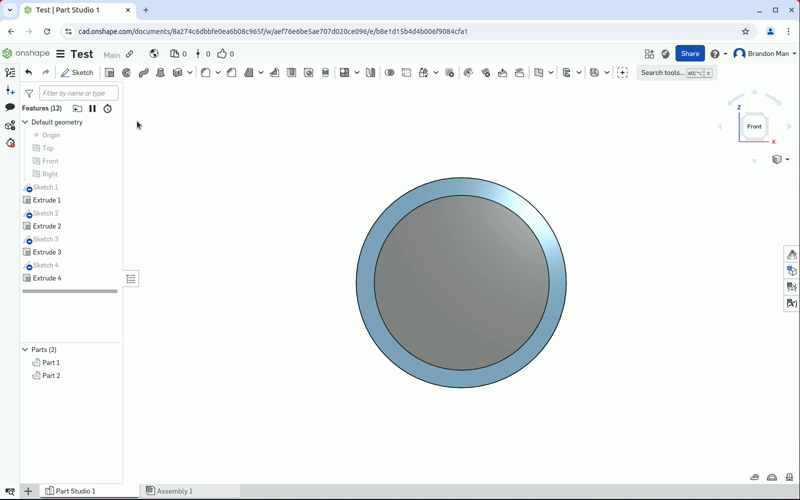
key(shift+h)
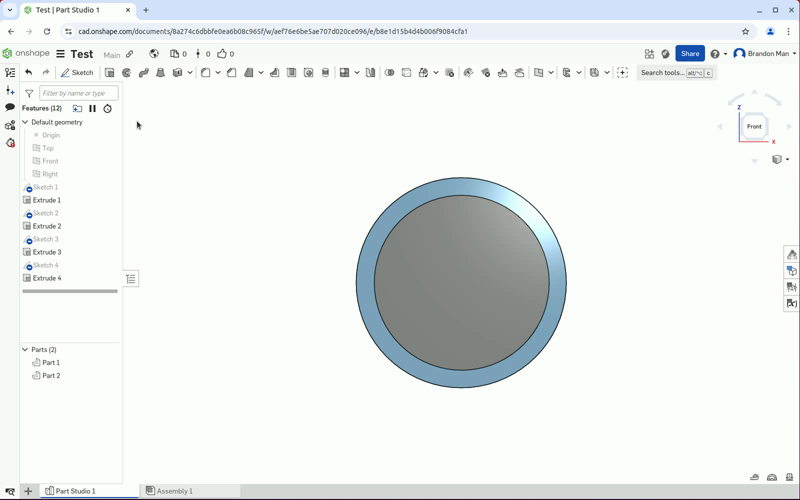
key(shift+h)
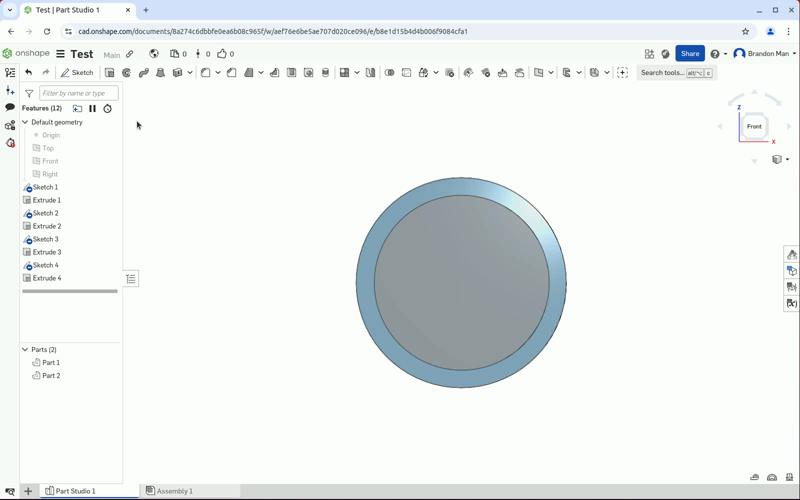
key(shift+7)
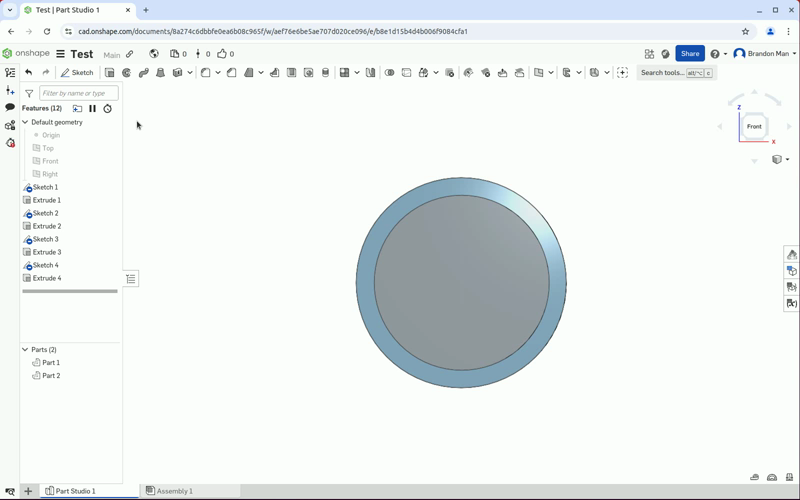
key(left, 2)
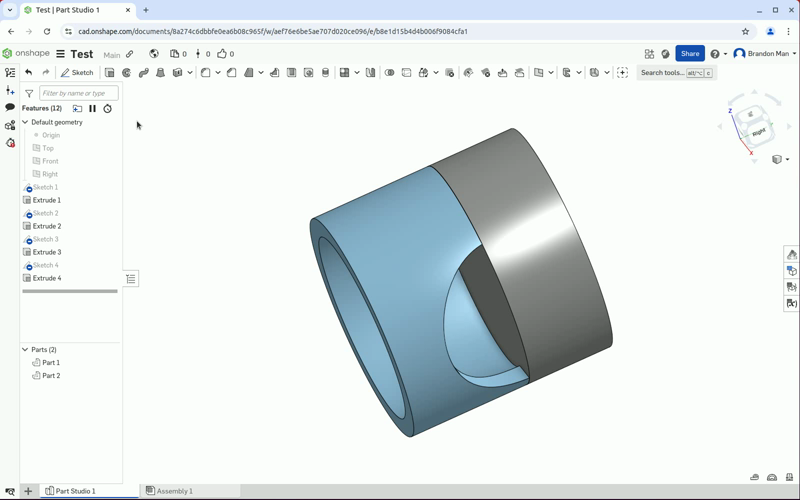
key(down, 2)
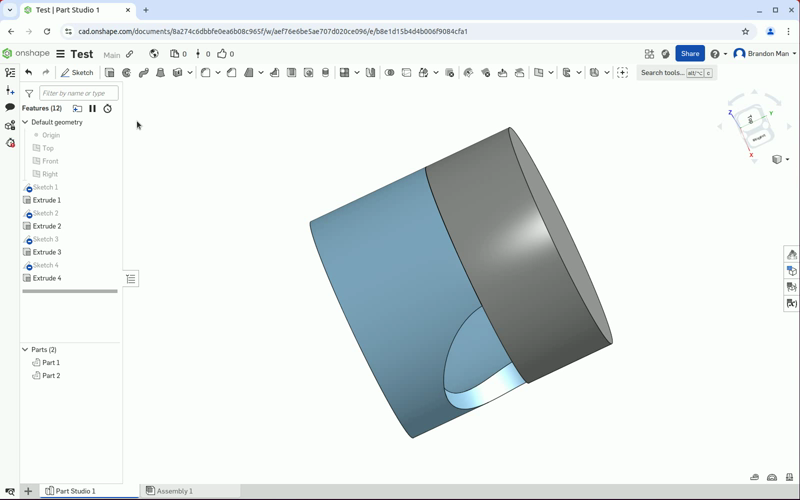
key(up, 2)
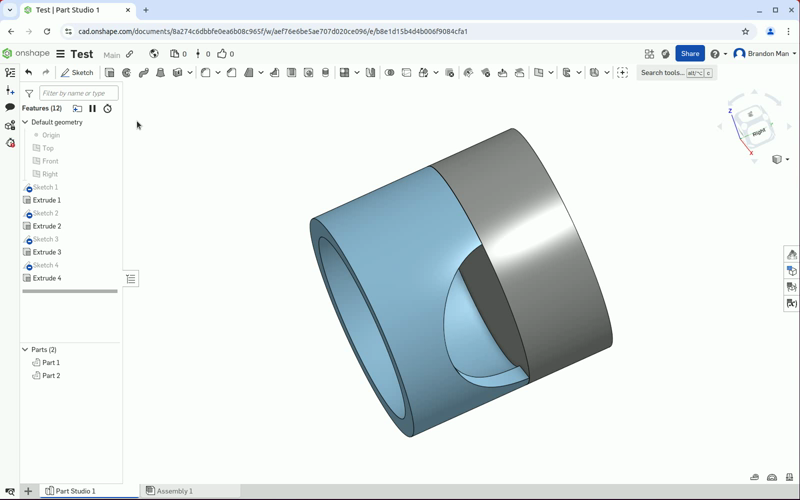
key(right, 2)
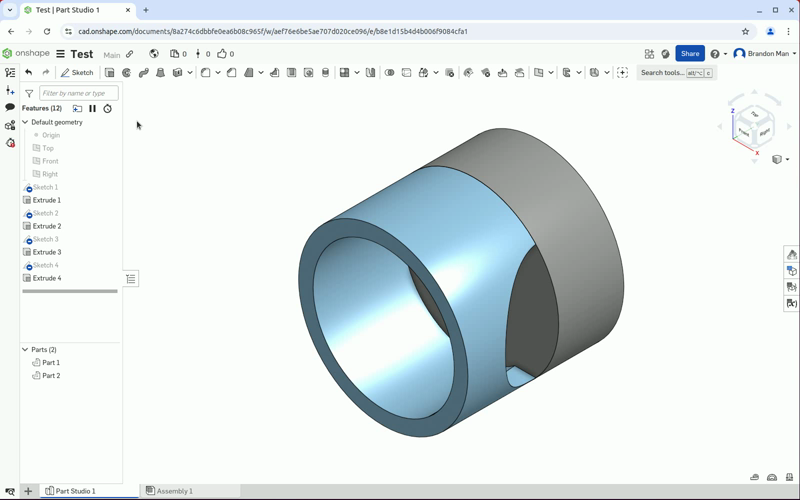
mouse_move(73, 189)
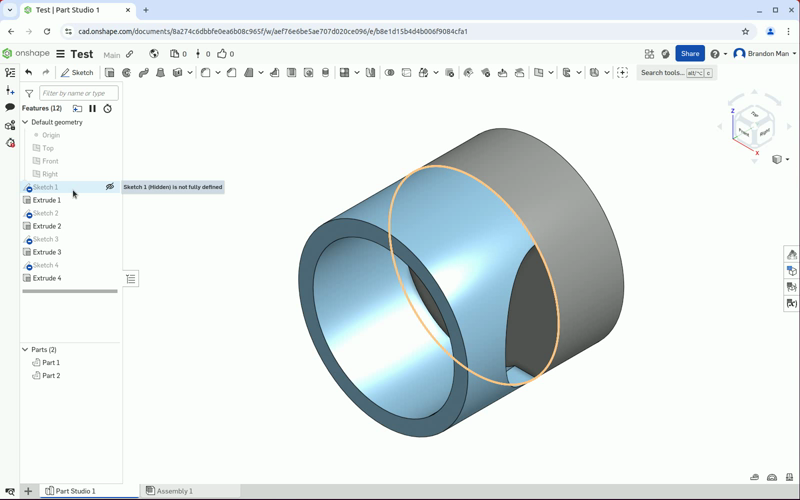
click(73, 189)